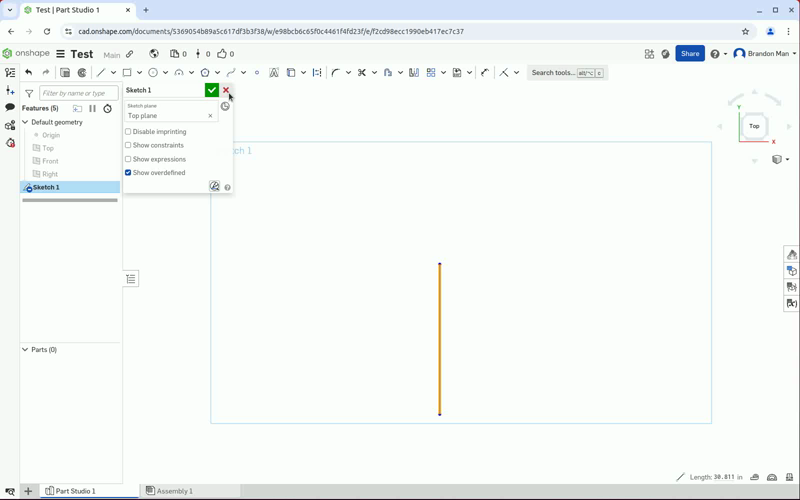
key(shift+h)
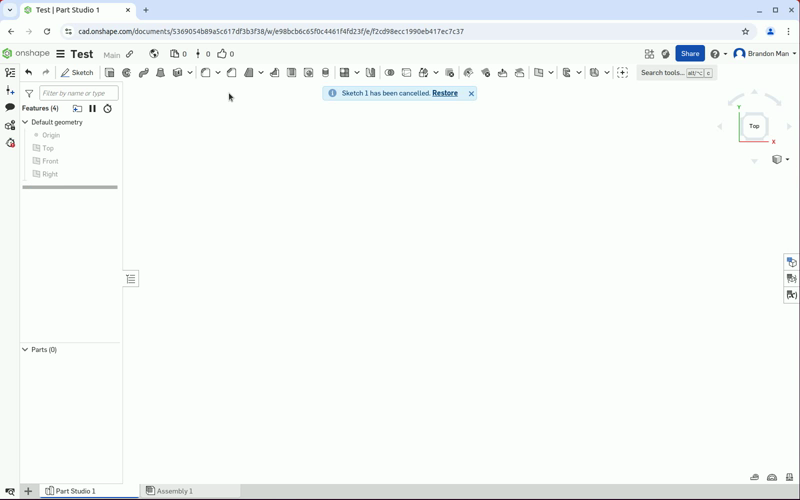
mouse_move(73, 352)
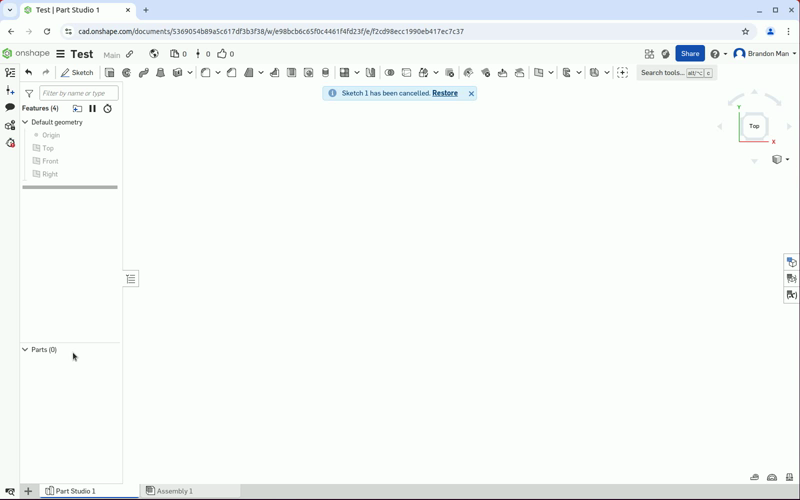
key(y)
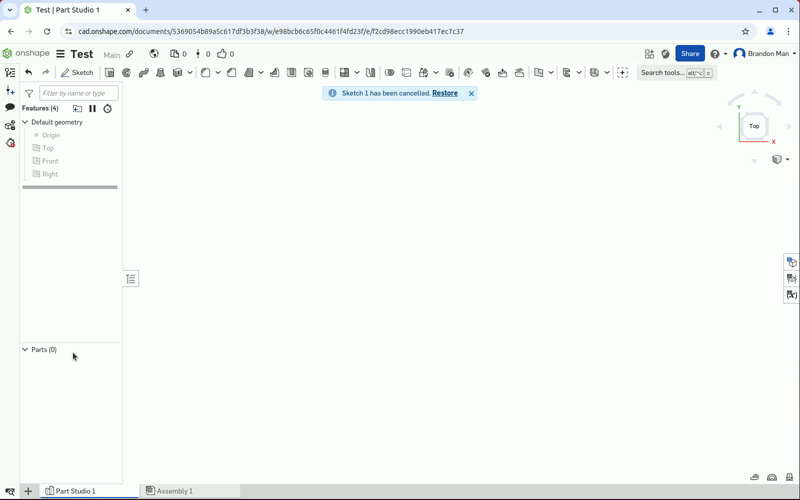
key(shift+p)
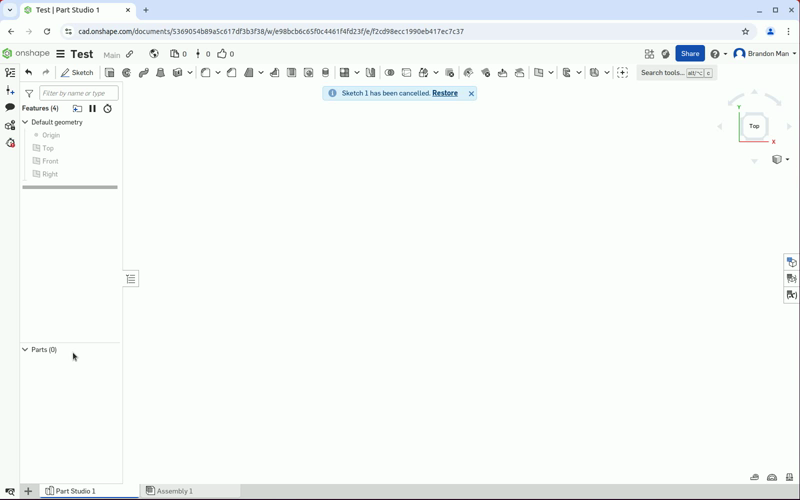
key(space)
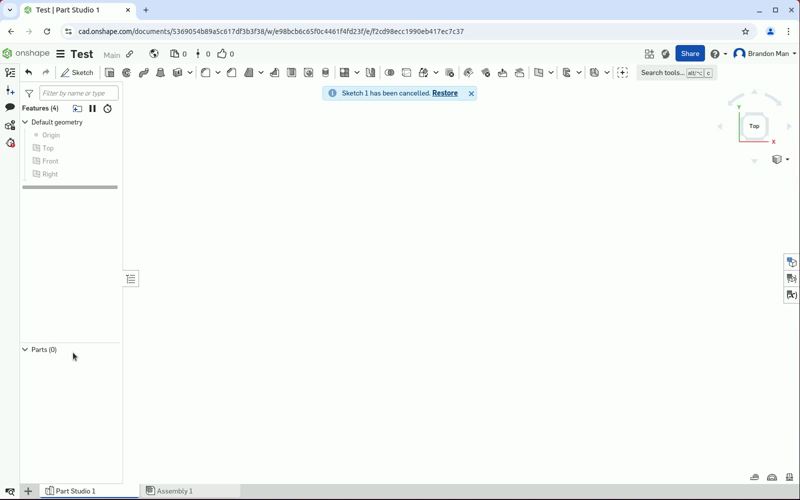
key_down(shift)
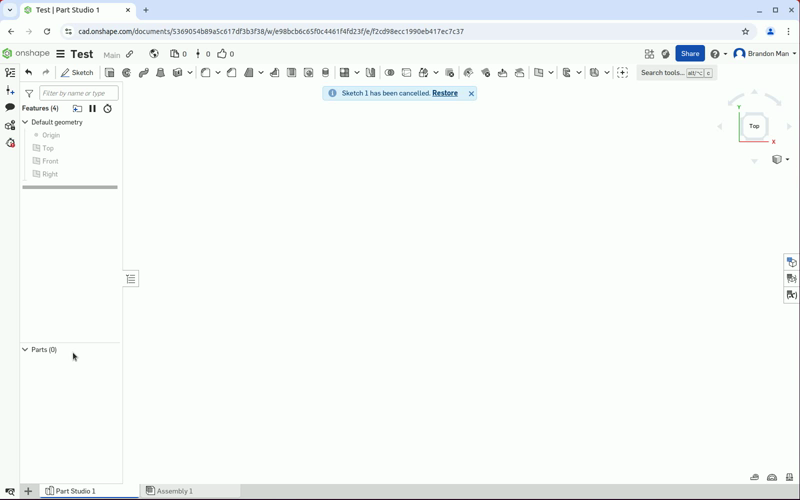
key(up)
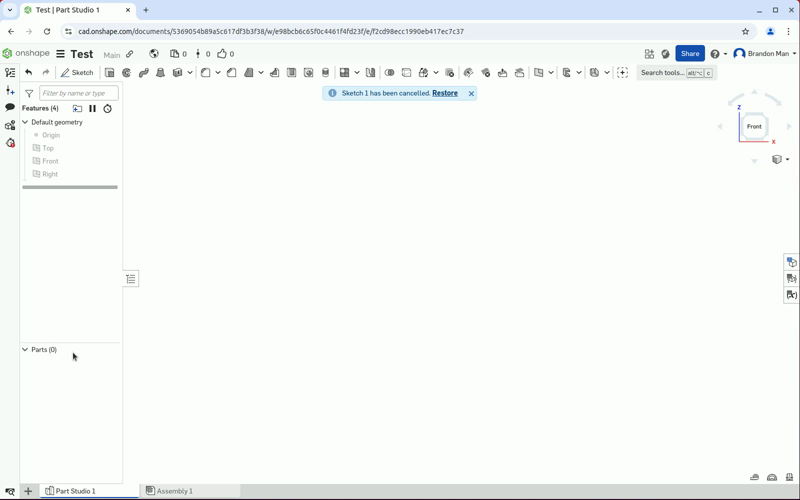
key_up(shift)
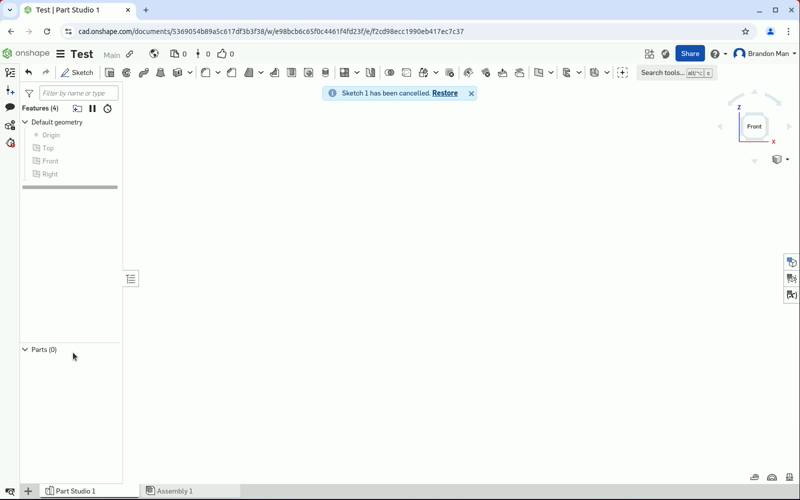
mouse_move(73, 352)
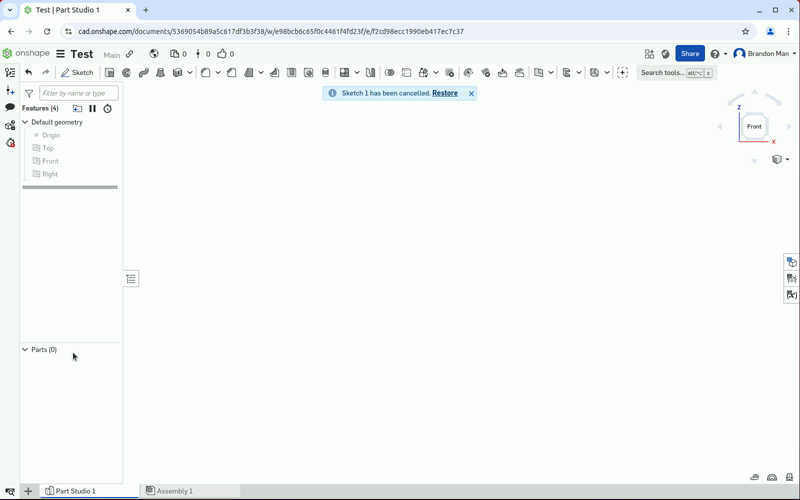
key(shift+y)
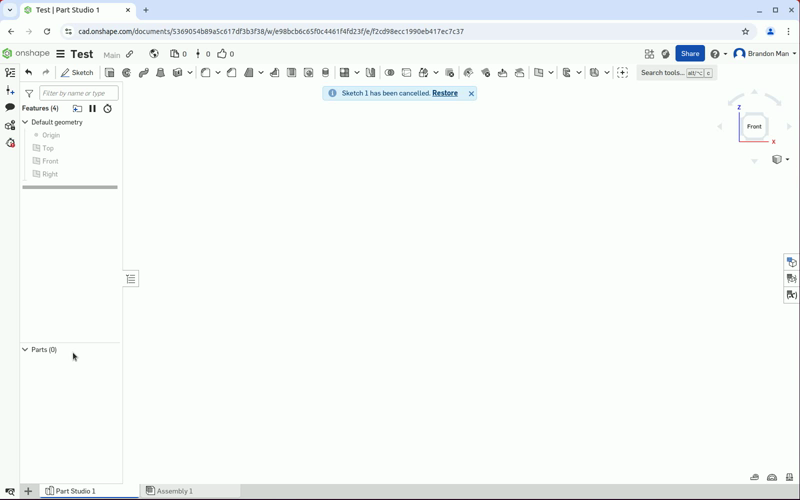
key(shift+s)
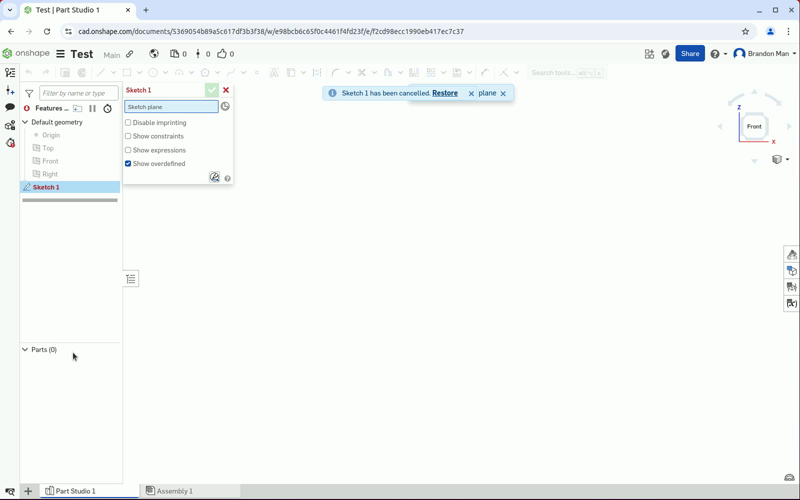
mouse_move(73, 163)
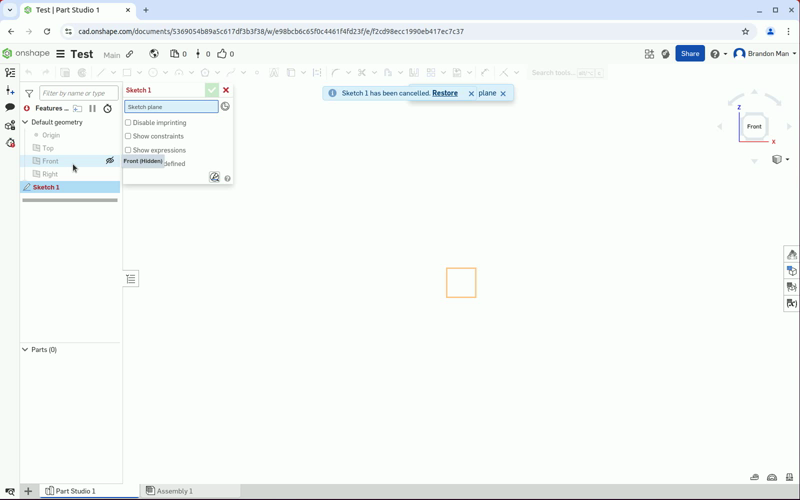
click(73, 163)
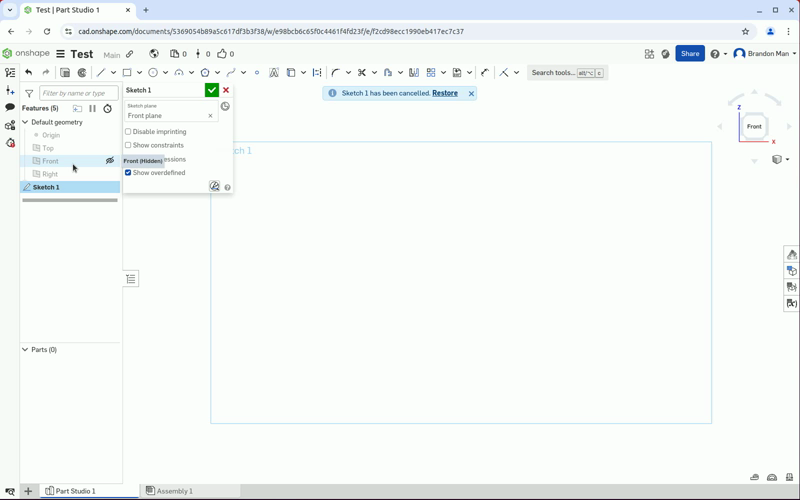
mouse_move(73, 352)
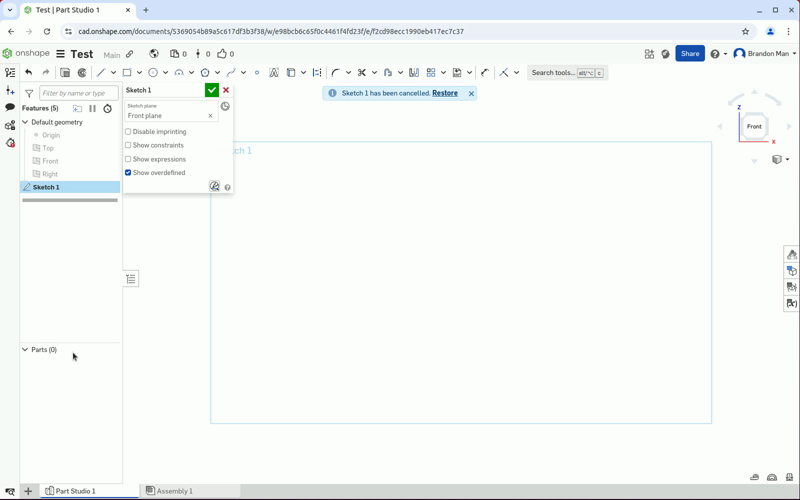
key(y)
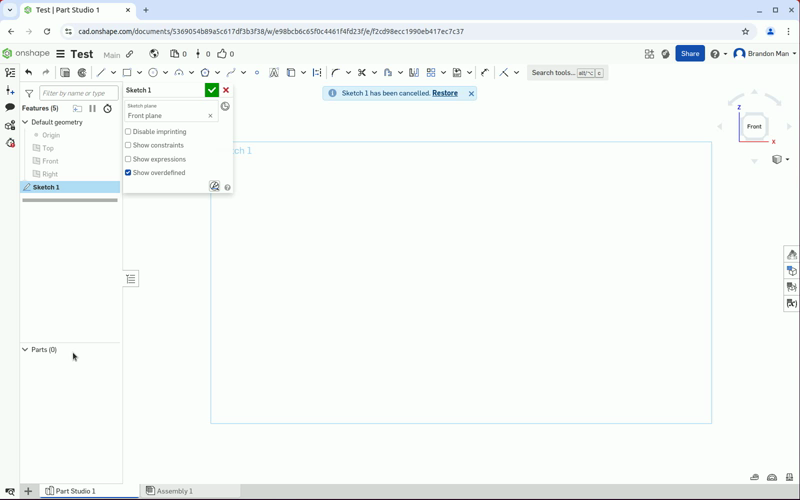
key(l)
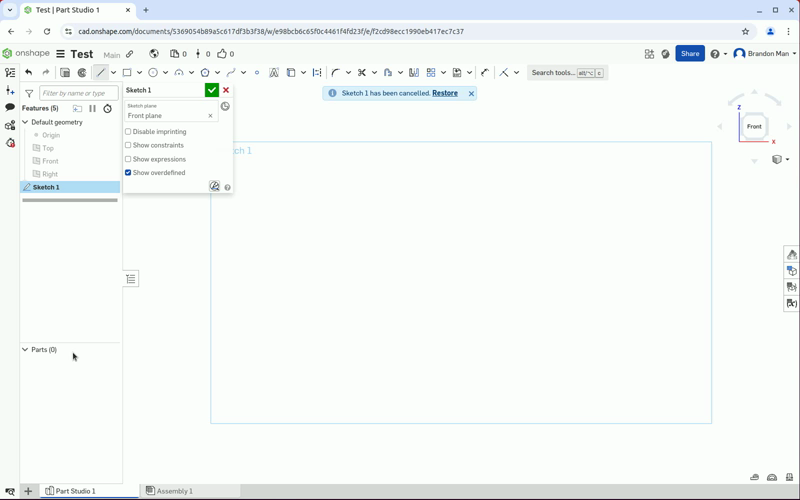
key_down(shift)
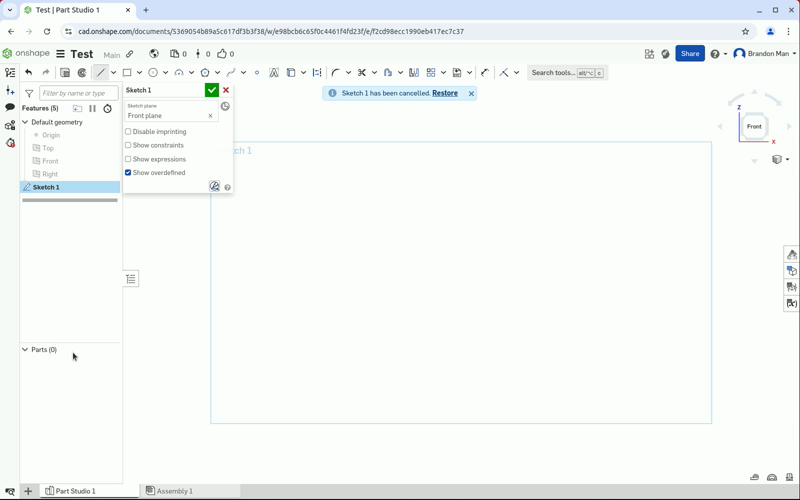
mouse_move(348, 282)
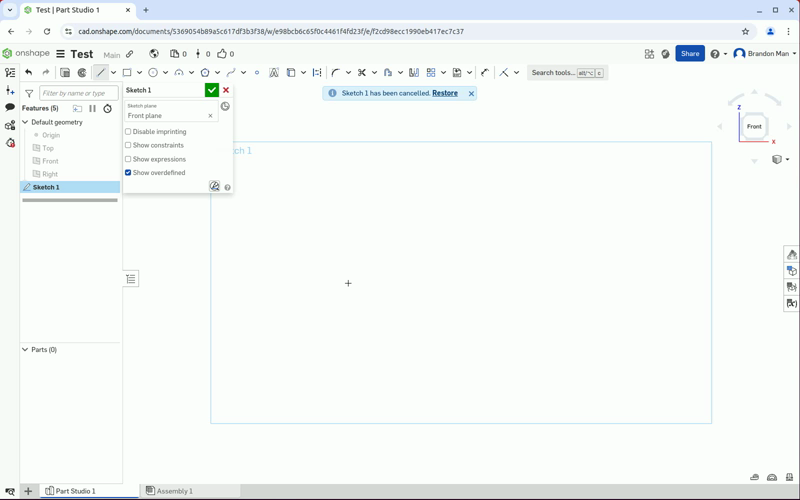
click(348, 282)
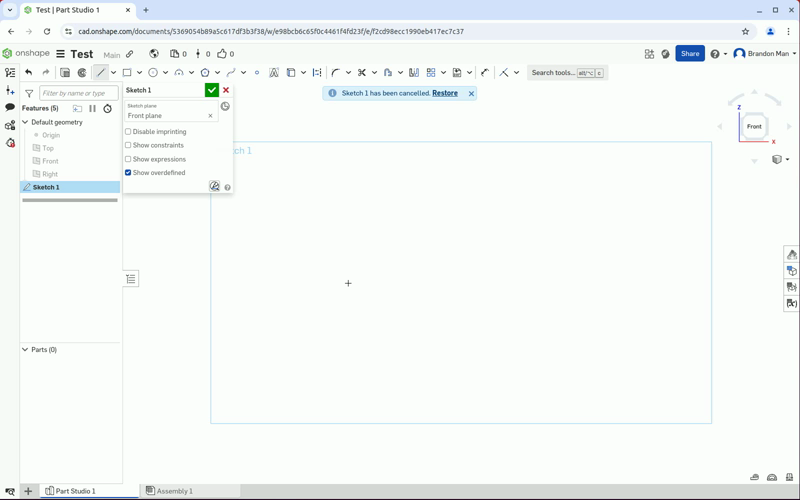
key_up(shift)
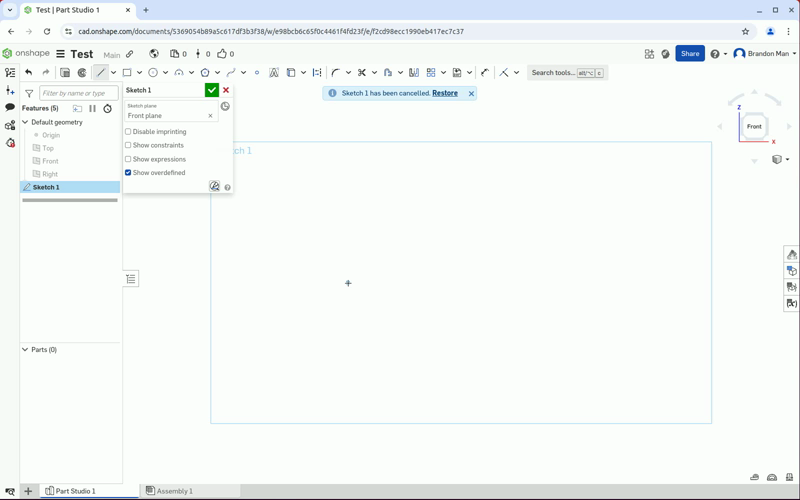
key_down(shift)
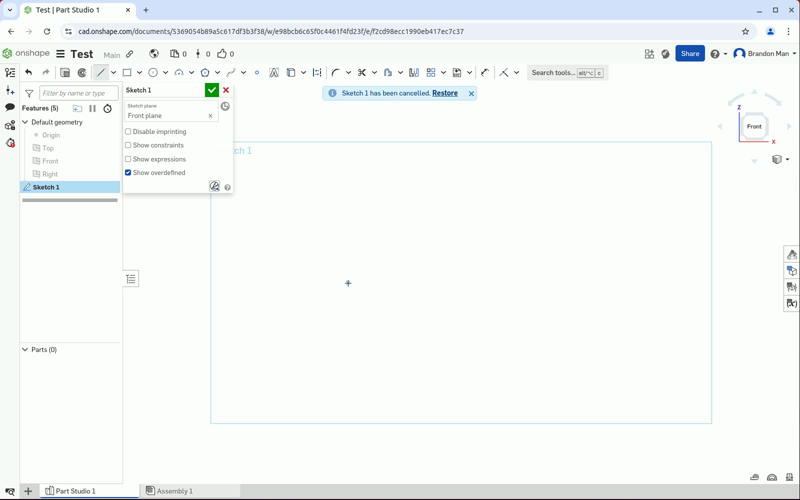
mouse_move(572, 282)
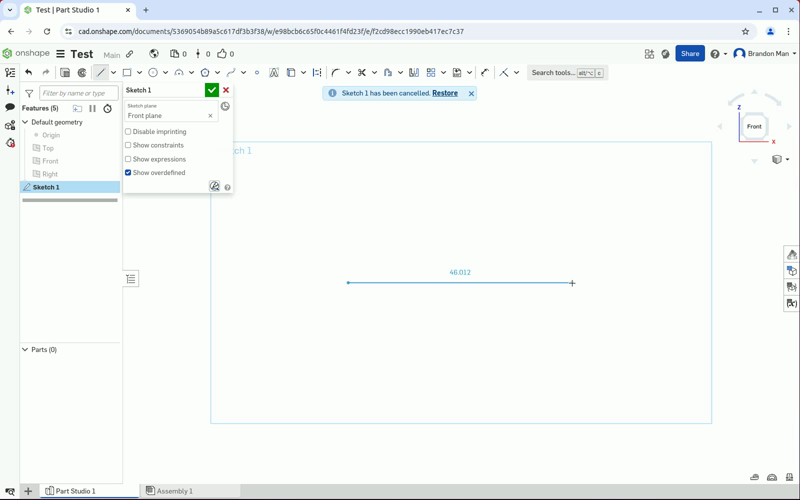
click(572, 282)
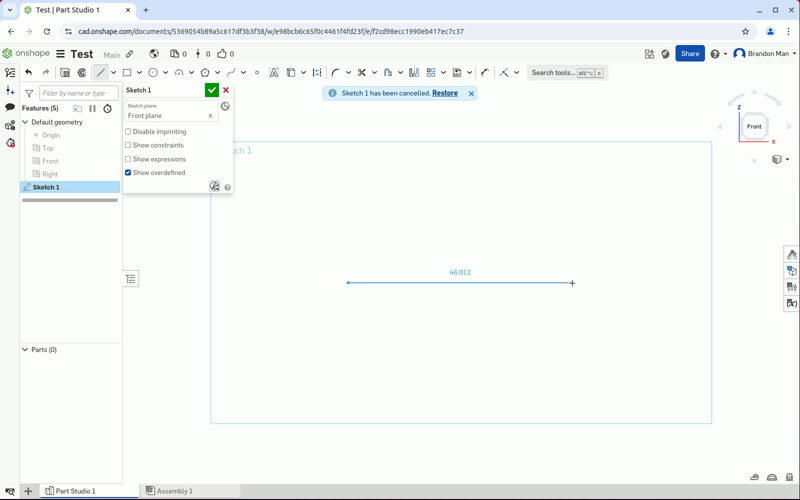
key_up(shift)
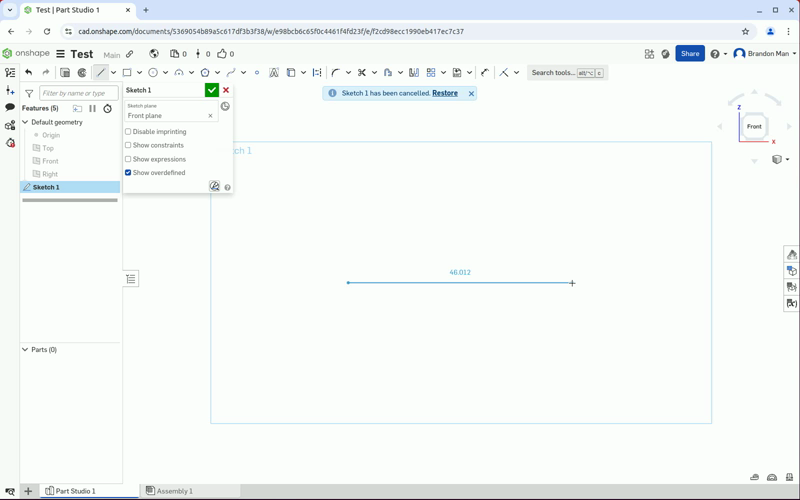
key_down(shift)
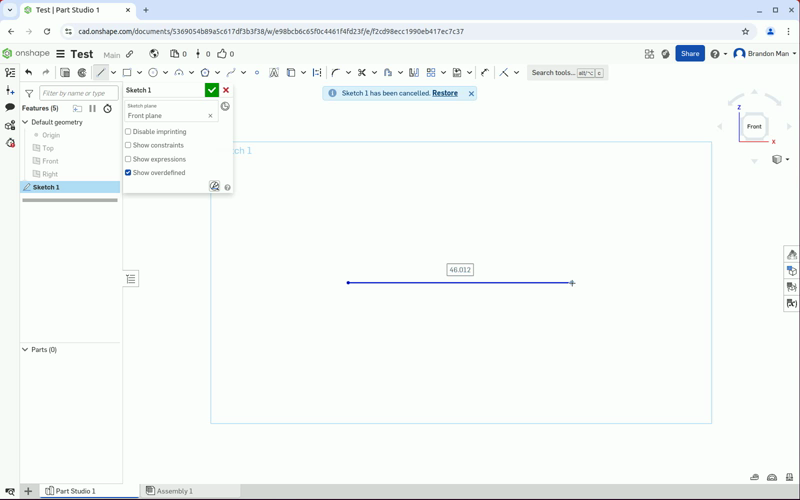
mouse_move(589, 282)
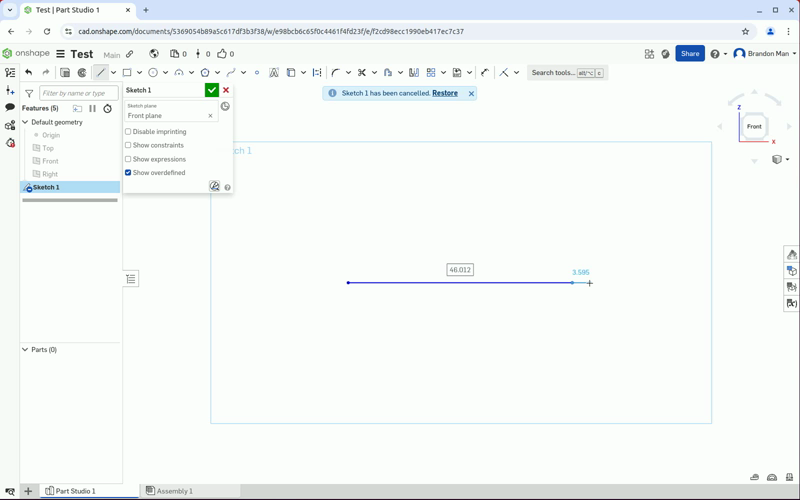
mouse_move(555, 249)
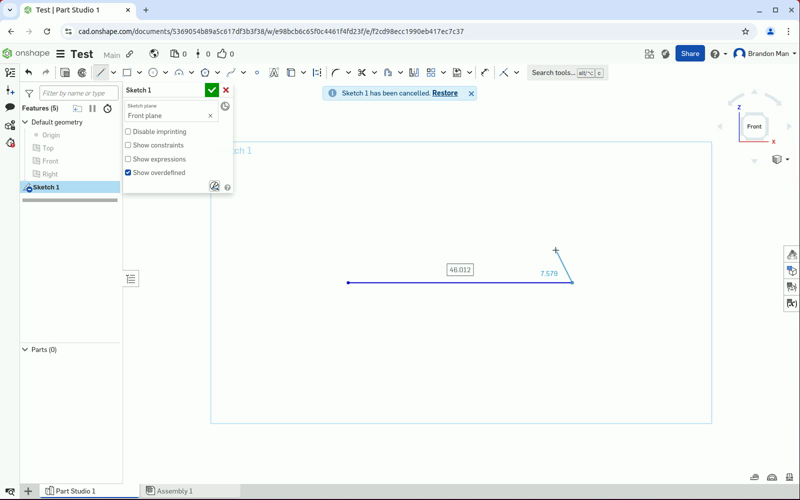
click(555, 249)
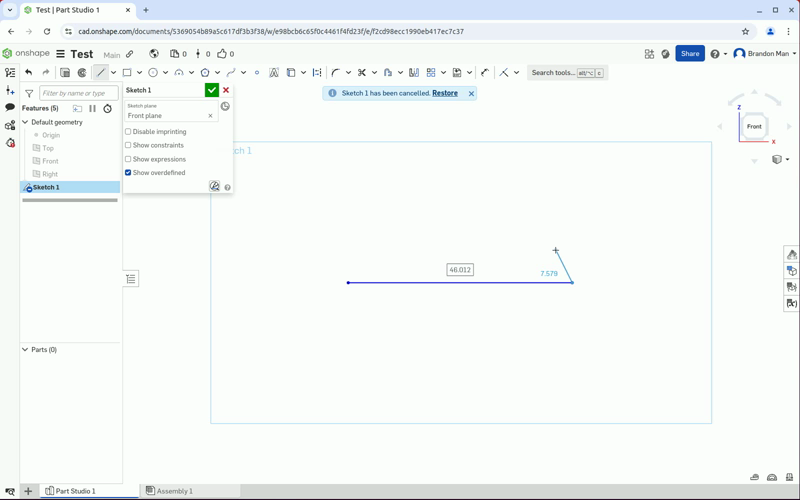
key_up(shift)
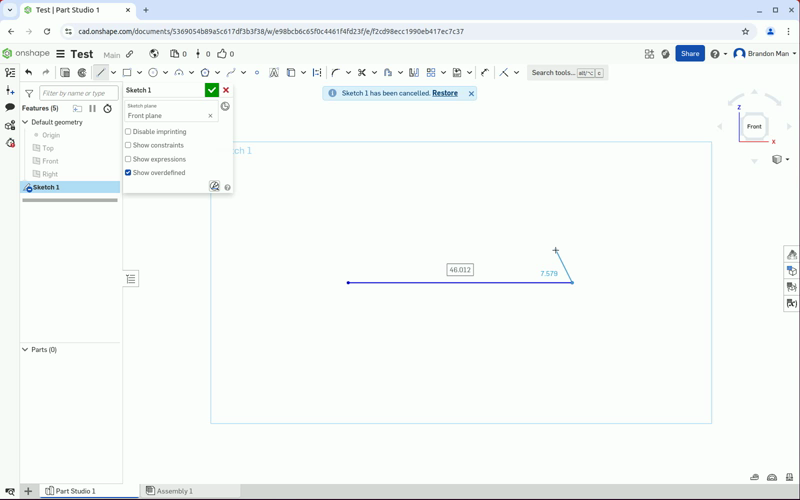
key_down(shift)
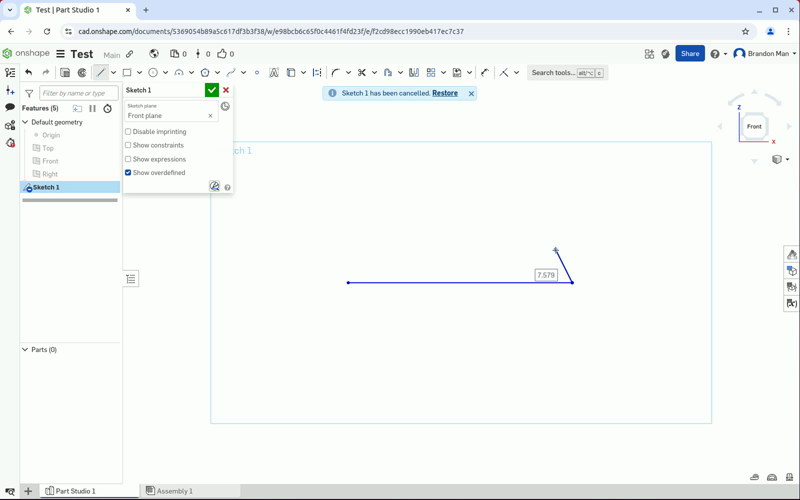
mouse_move(585, 249)
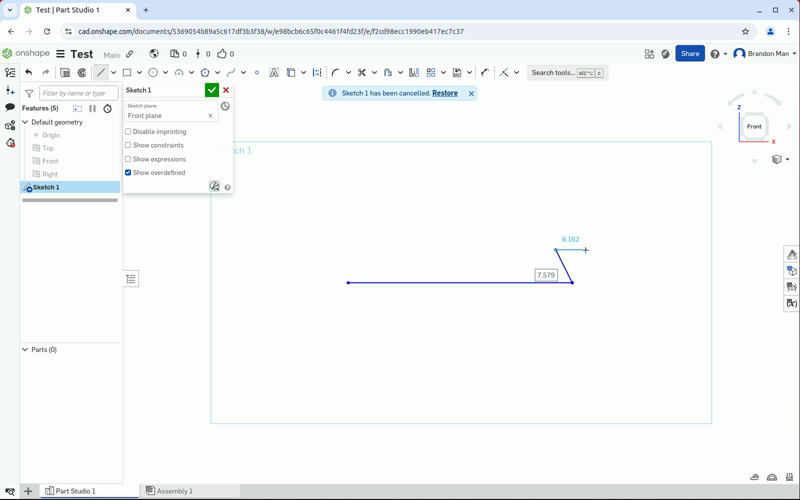
mouse_move(555, 224)
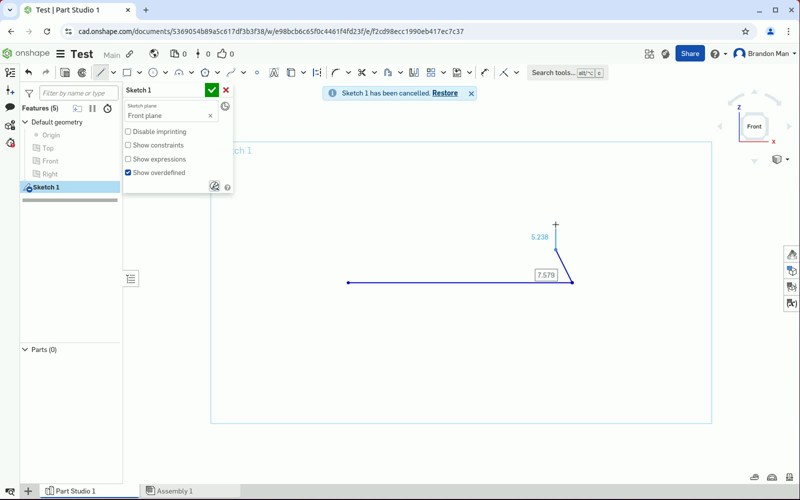
click(555, 224)
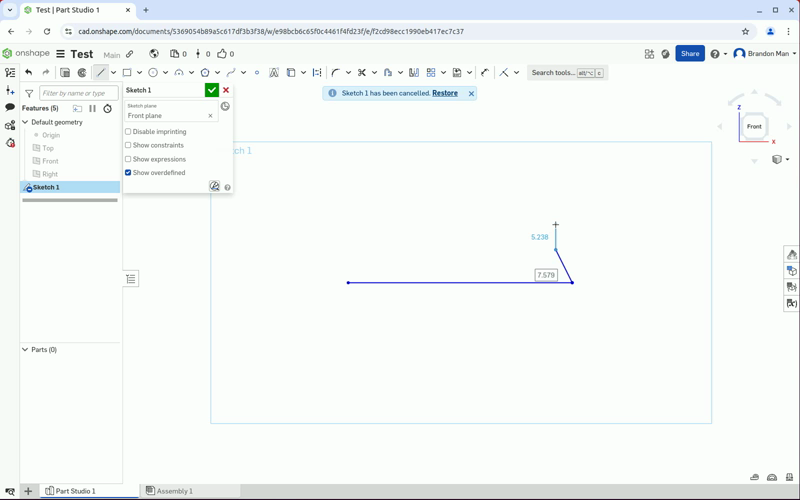
key_up(shift)
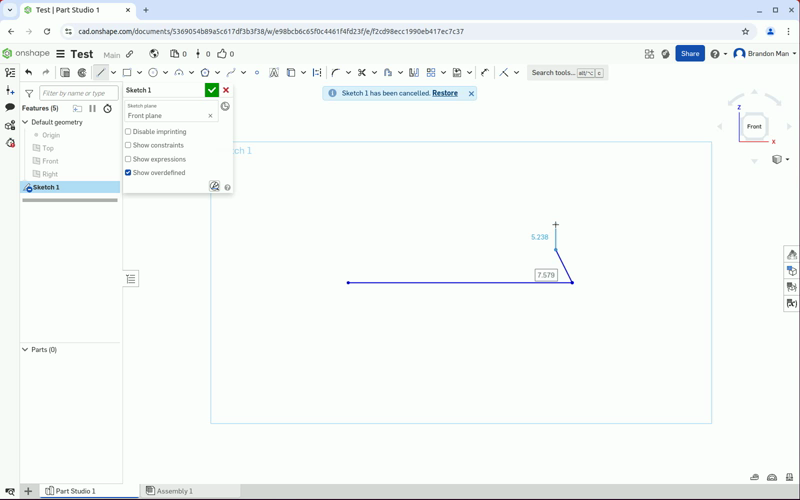
key_down(shift)
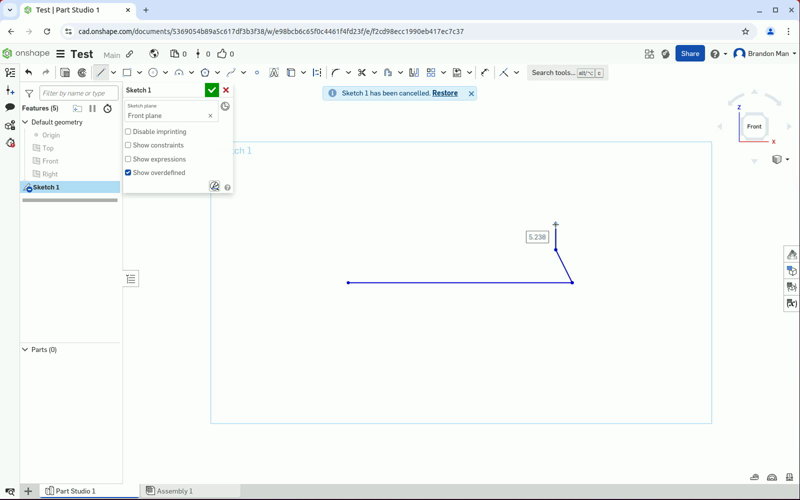
mouse_move(585, 224)
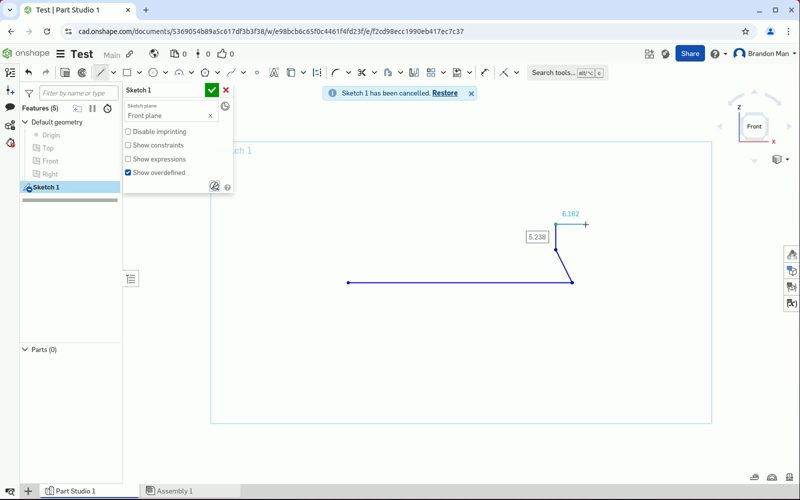
mouse_move(501, 224)
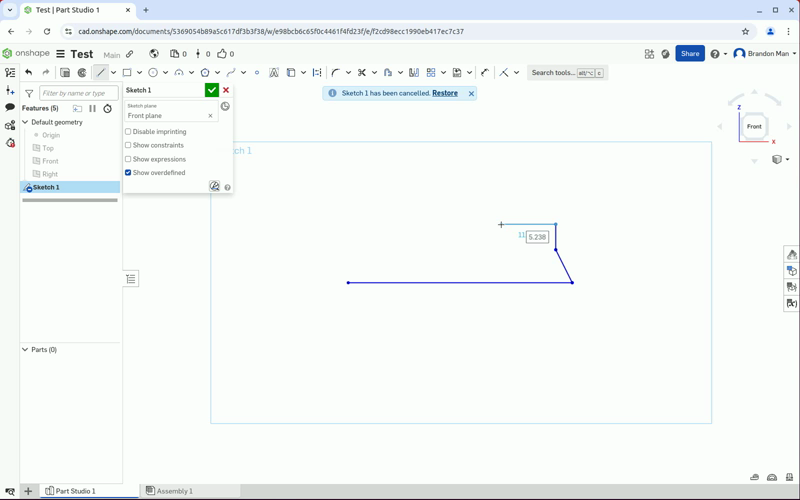
click(501, 224)
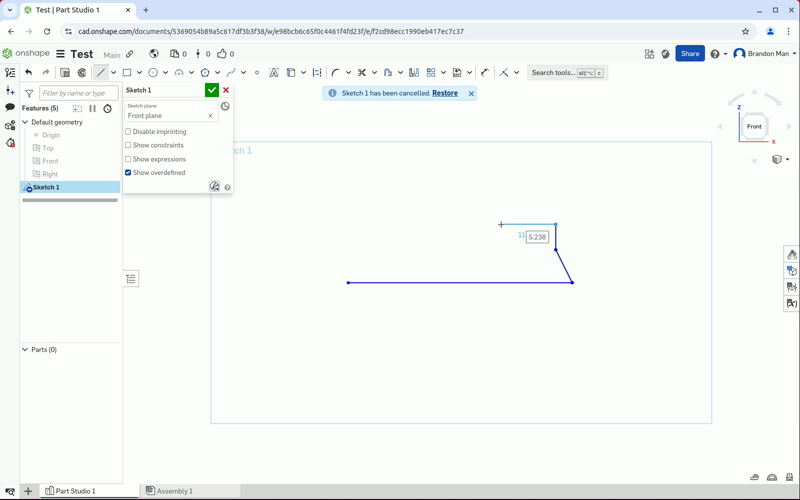
key_up(shift)
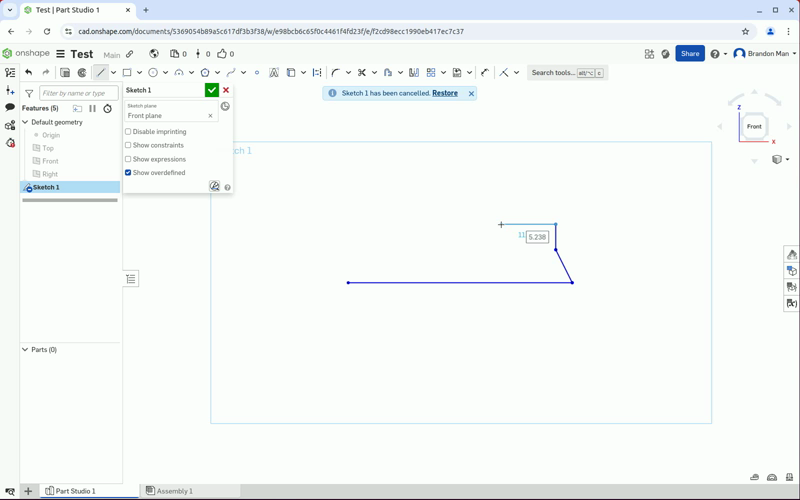
key(esc)
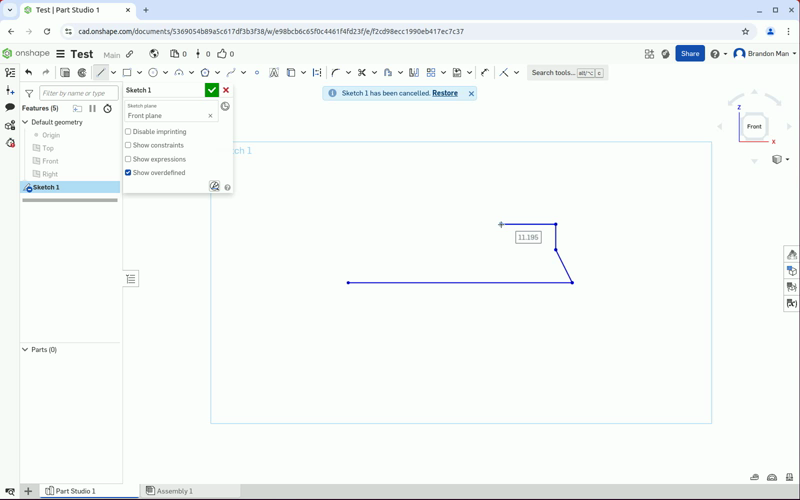
key(a)
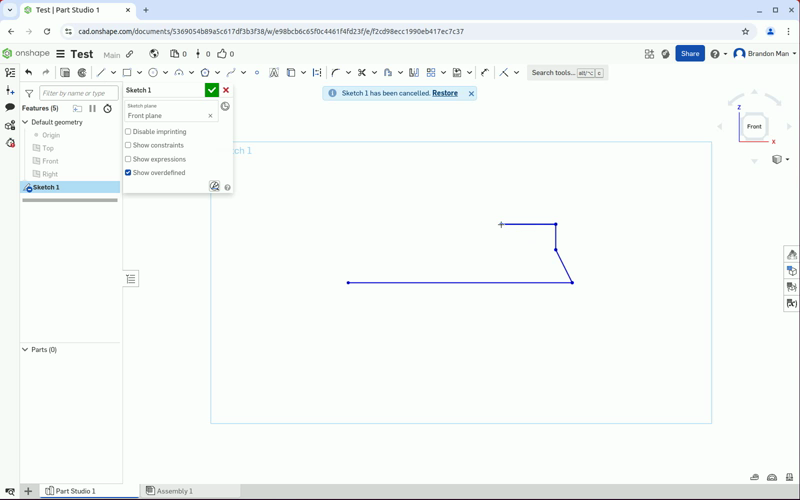
mouse_move(501, 224)
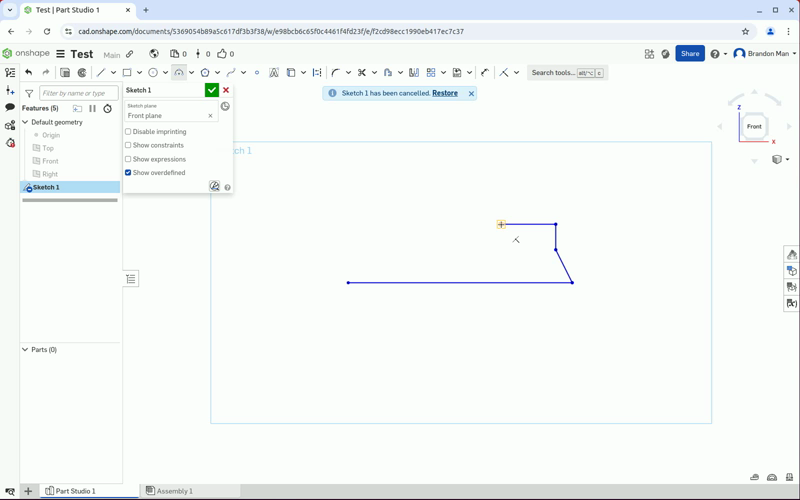
click(501, 224)
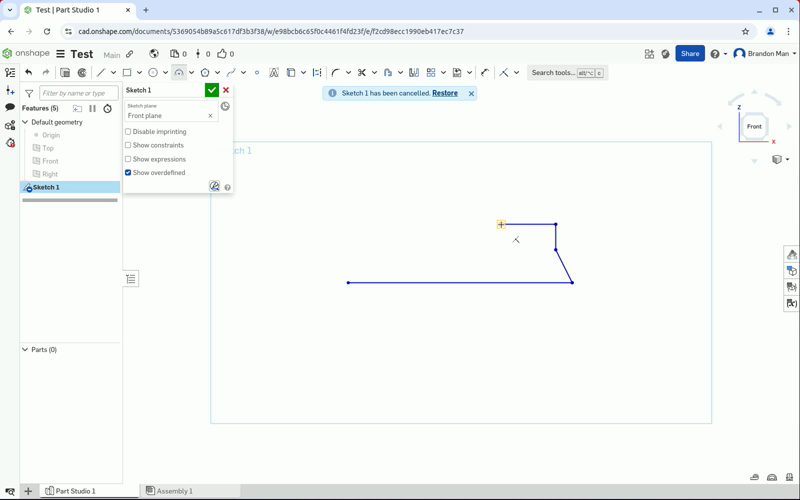
key_down(shift)
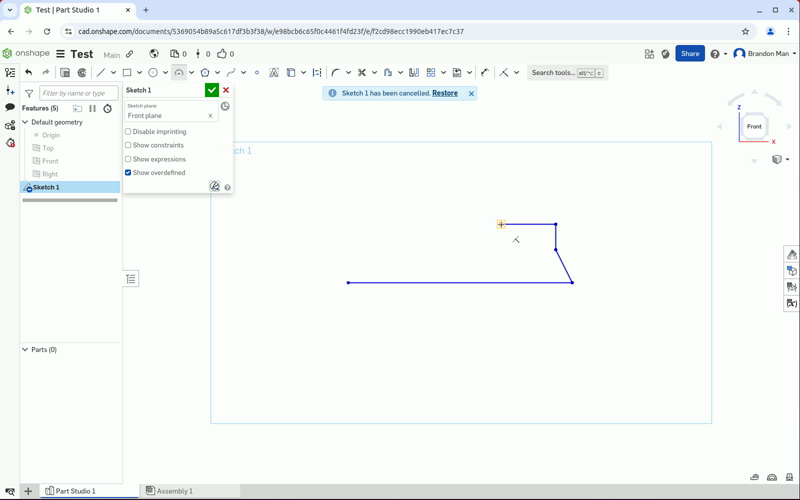
mouse_move(419, 224)
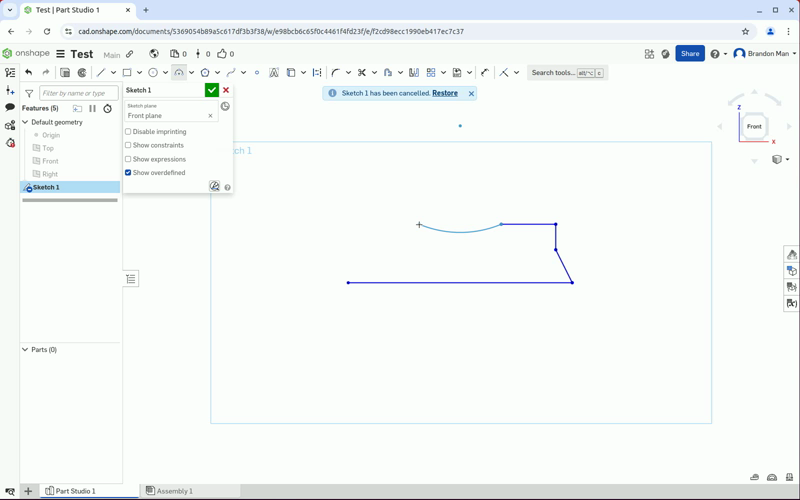
click(419, 224)
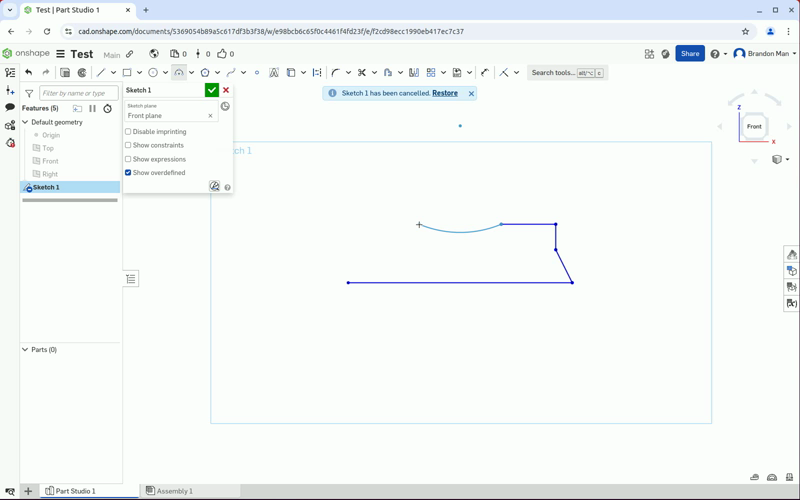
mouse_move(460, 262)
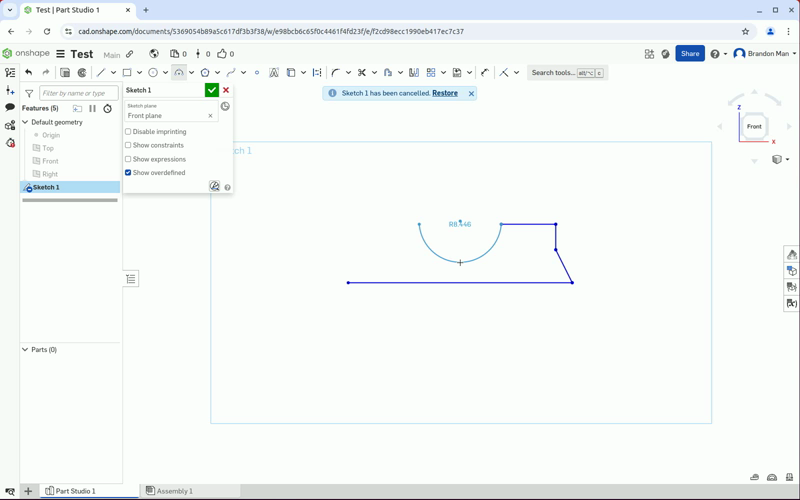
click(460, 262)
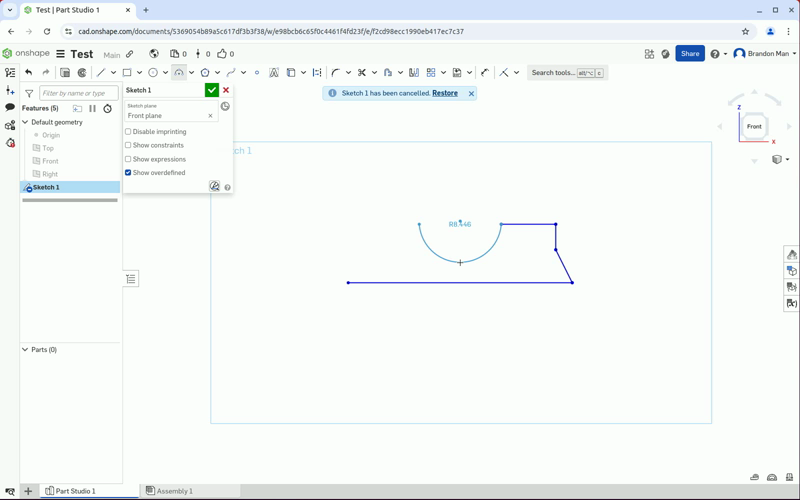
key_up(shift)
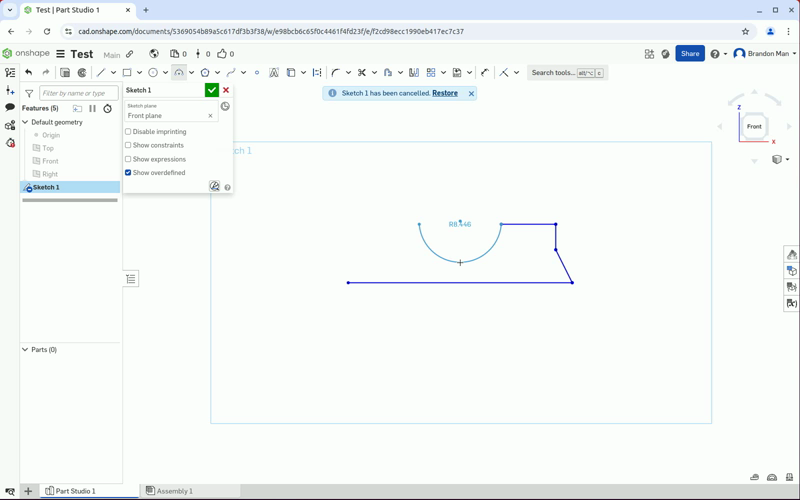
key(esc)
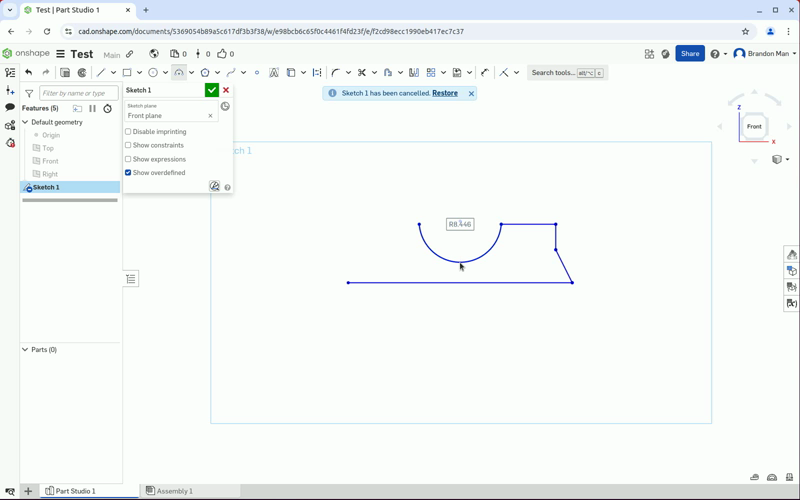
key(l)
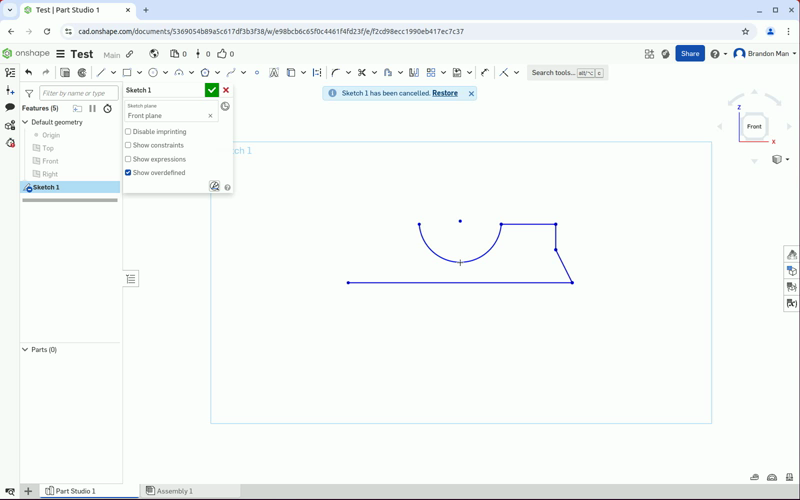
mouse_move(419, 224)
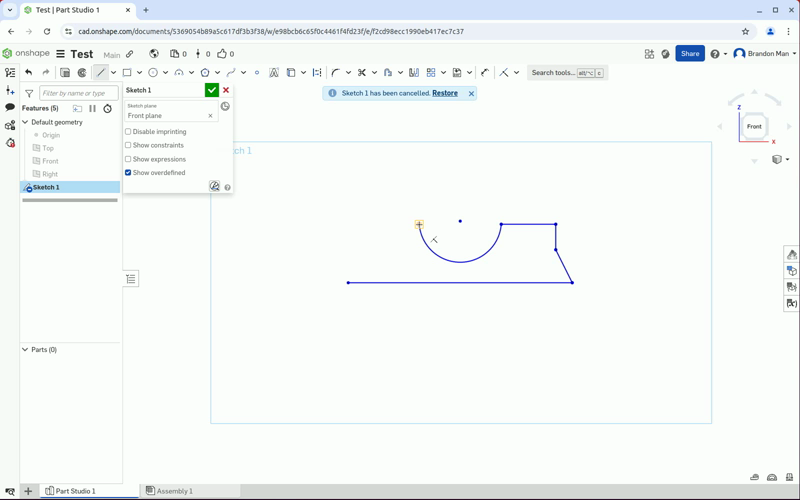
click(419, 224)
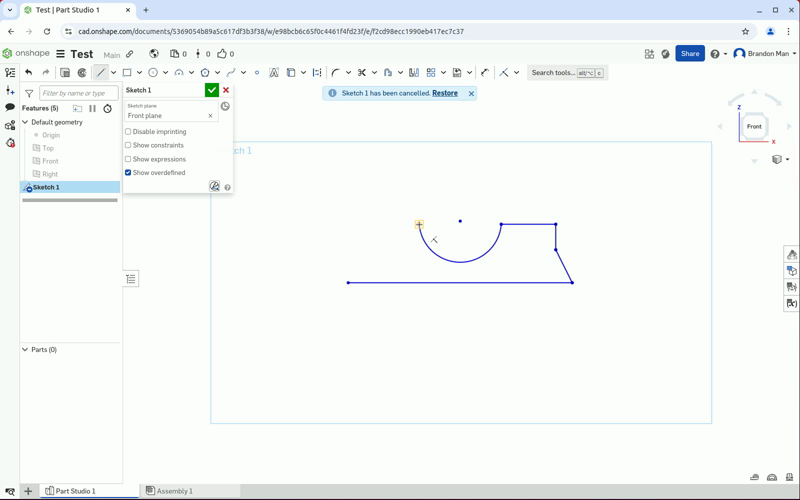
key_down(shift)
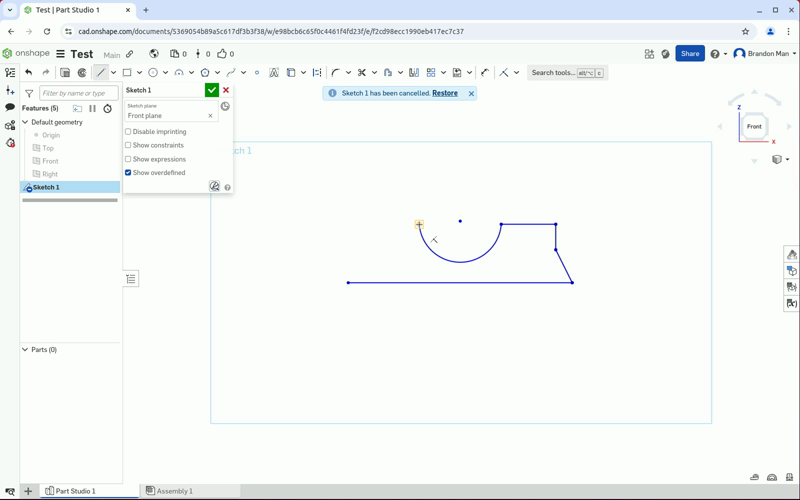
mouse_move(449, 224)
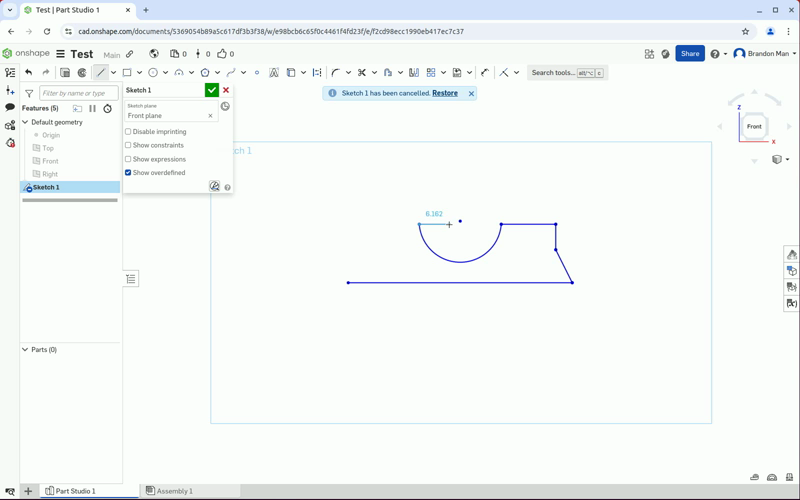
mouse_move(364, 224)
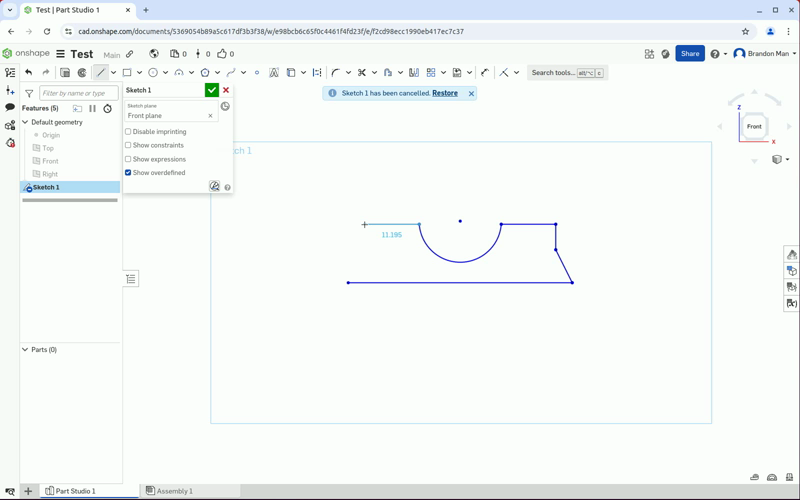
click(364, 224)
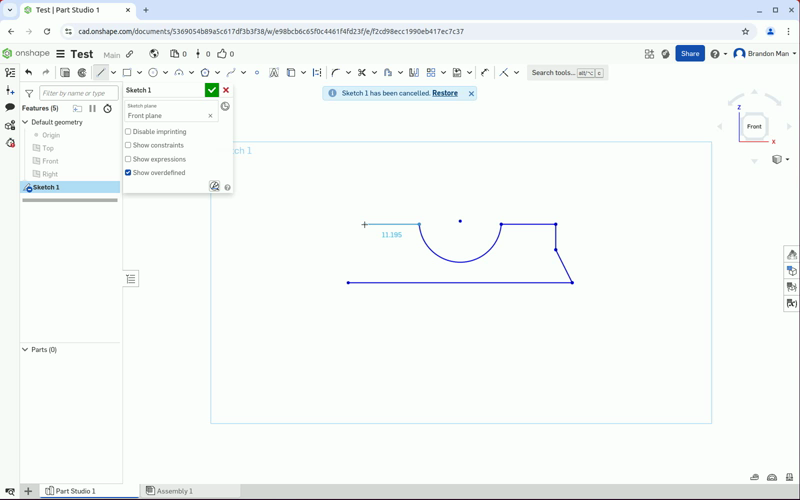
key_up(shift)
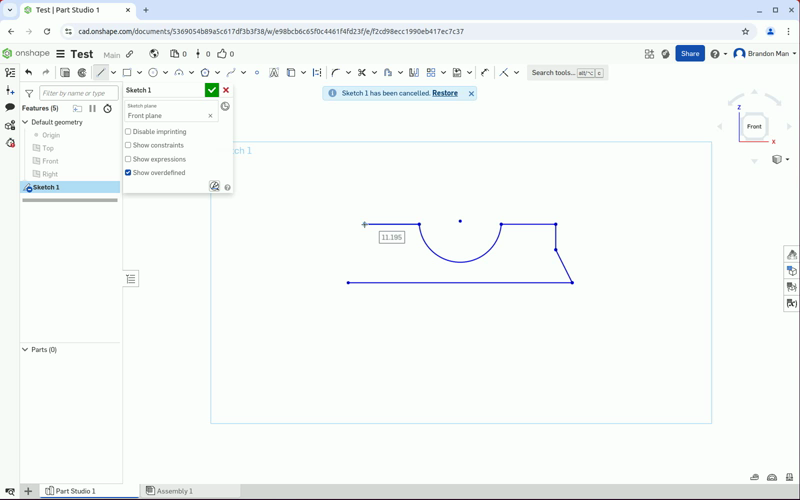
key_down(shift)
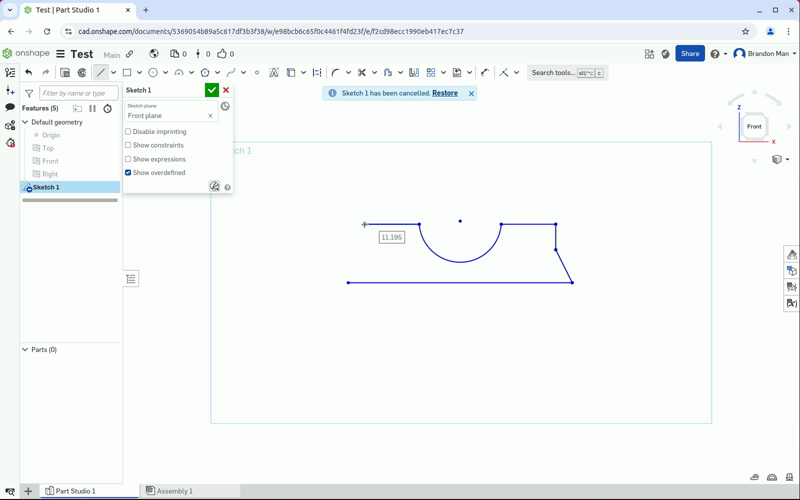
mouse_move(394, 224)
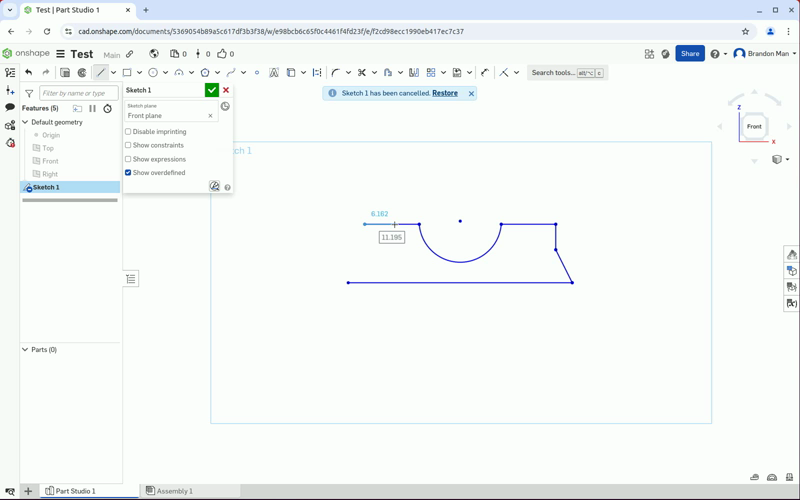
mouse_move(364, 249)
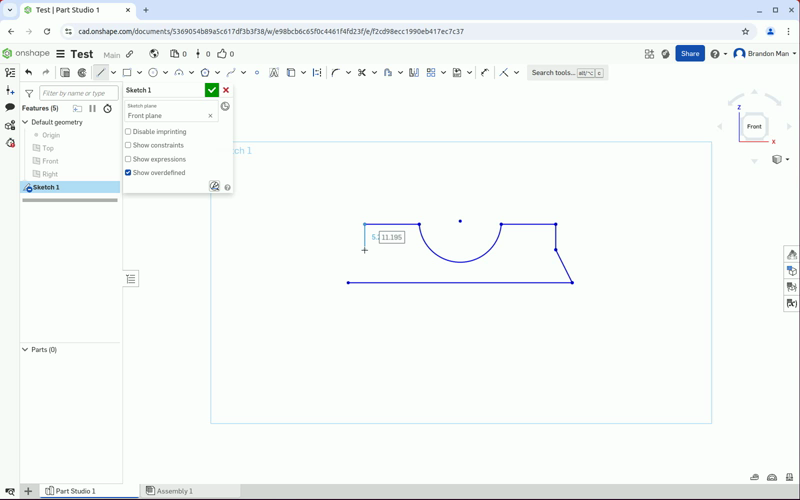
click(364, 249)
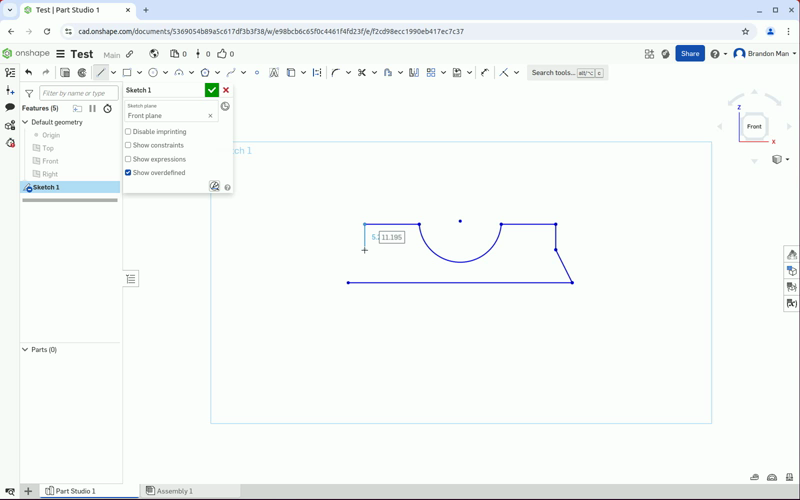
key_up(shift)
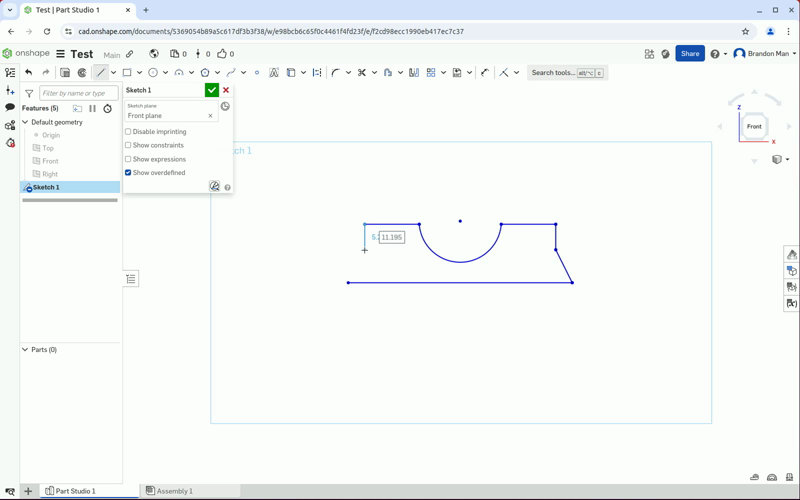
mouse_move(394, 249)
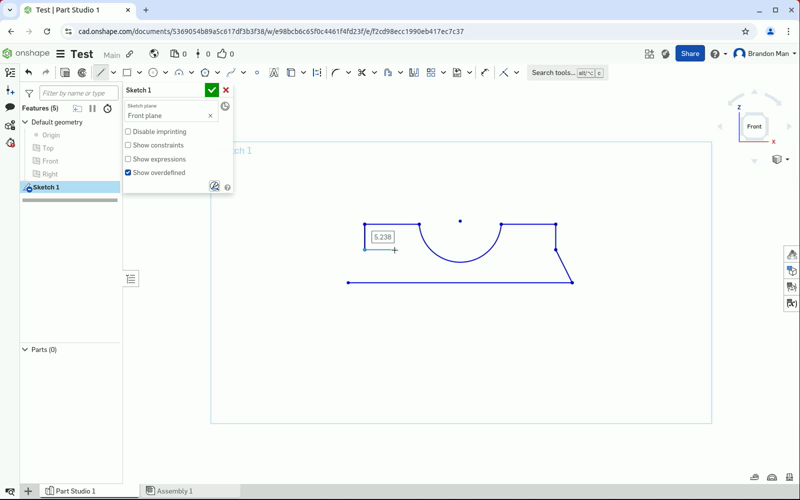
key_down(shift)
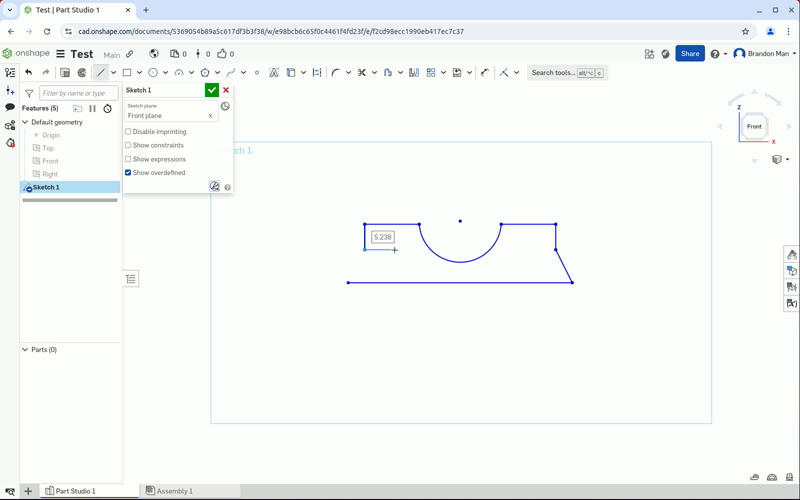
mouse_move(348, 282)
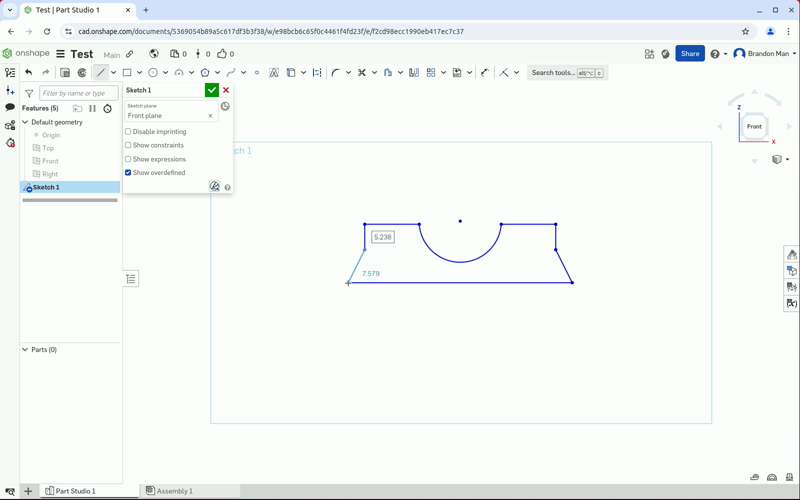
key_up(shift)
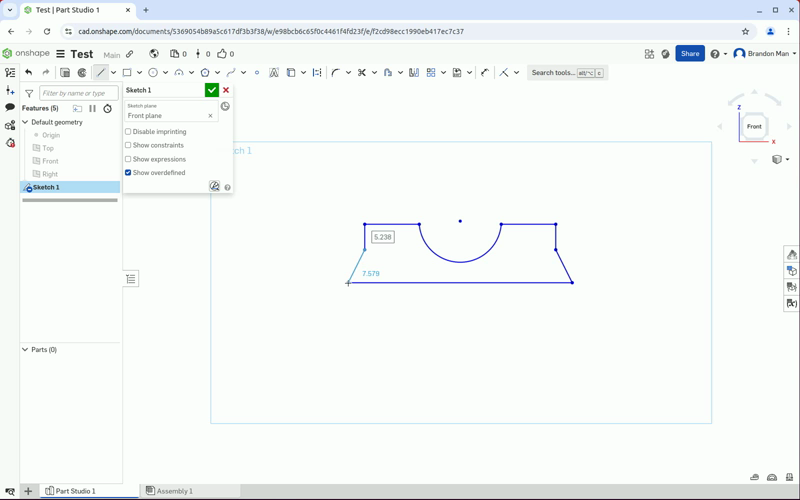
click(348, 282)
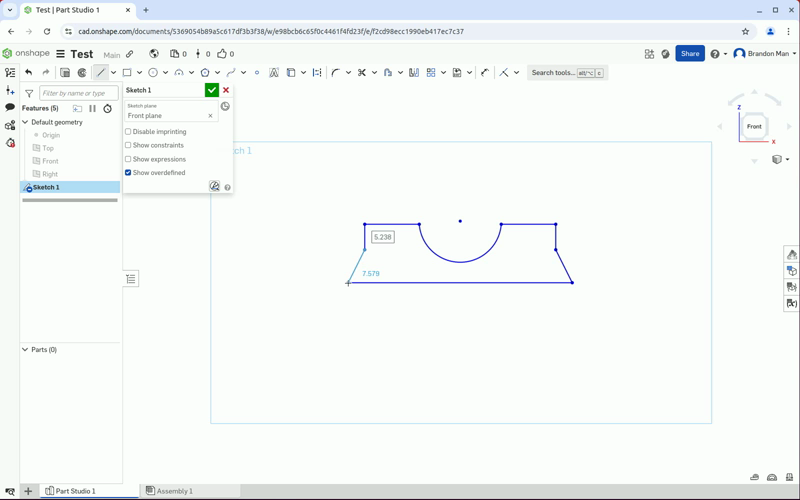
key(esc)
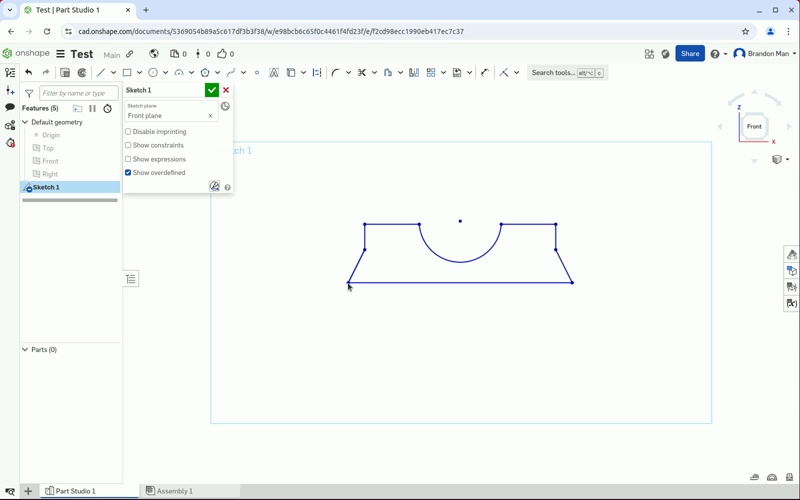
mouse_move(535, 267)
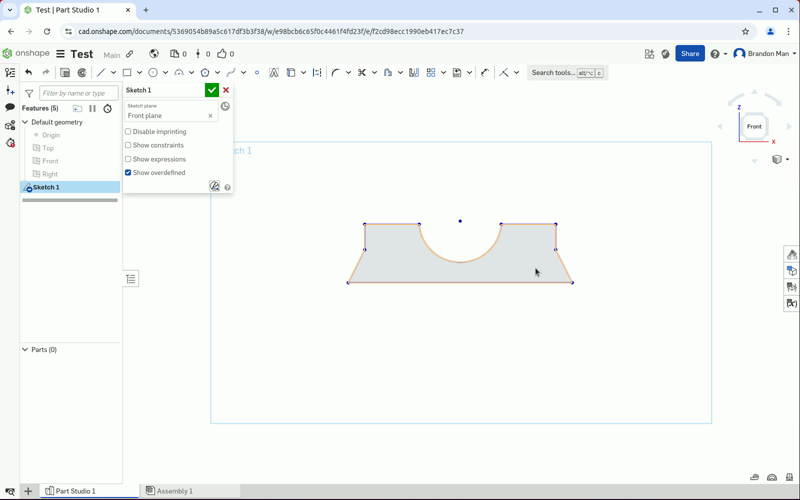
click(535, 267)
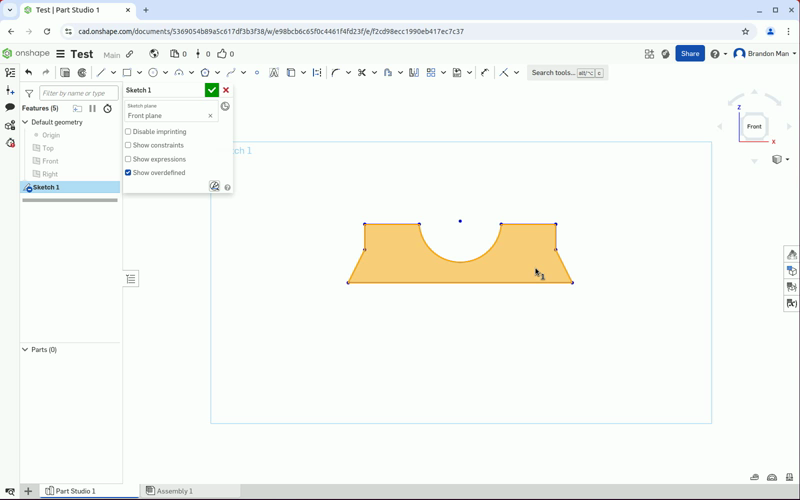
mouse_move(73, 352)
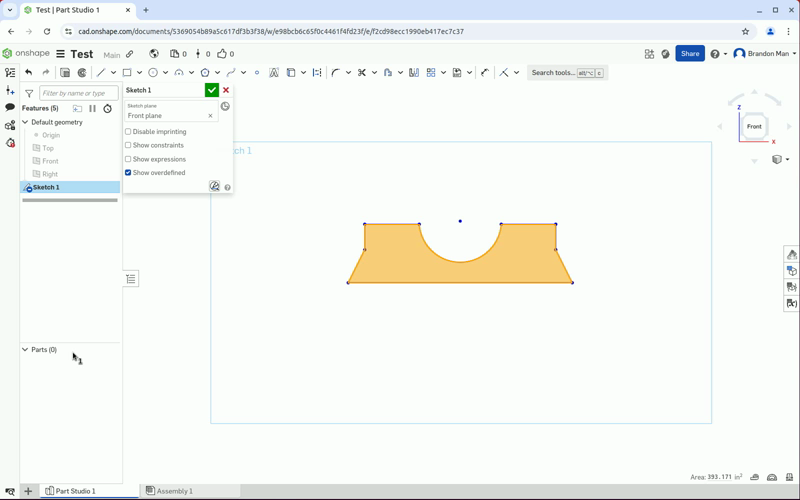
key(shift+y)
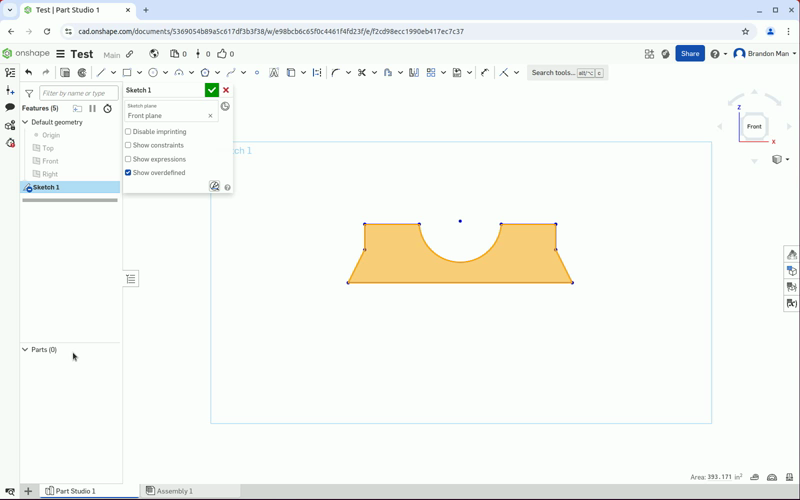
key(shift+e)
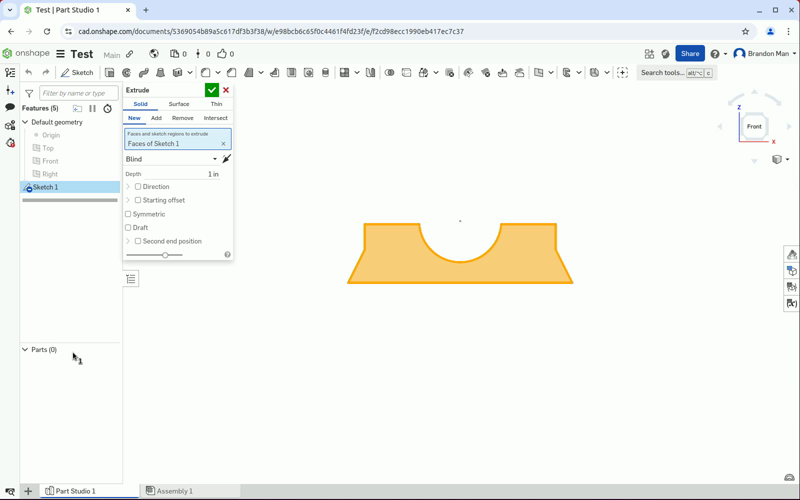
mouse_move(143, 106)
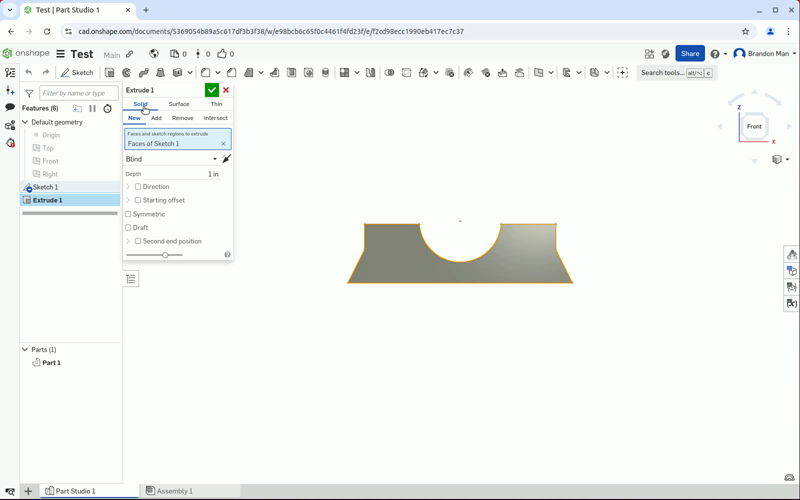
click(143, 106)
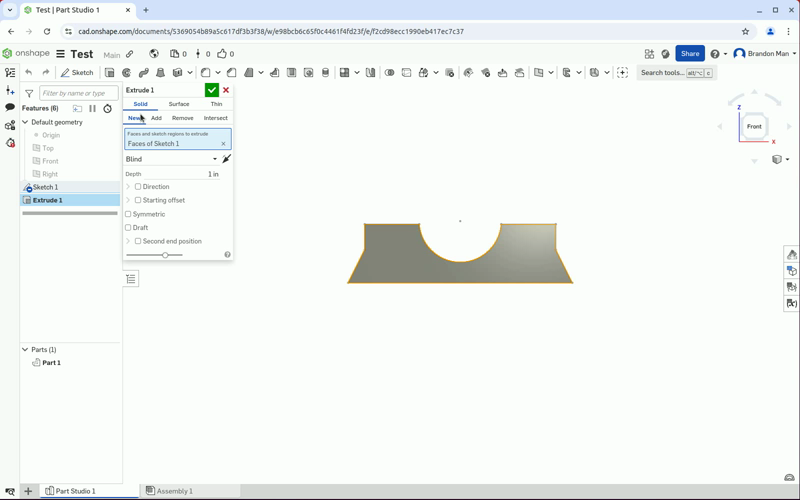
mouse_move(137, 120)
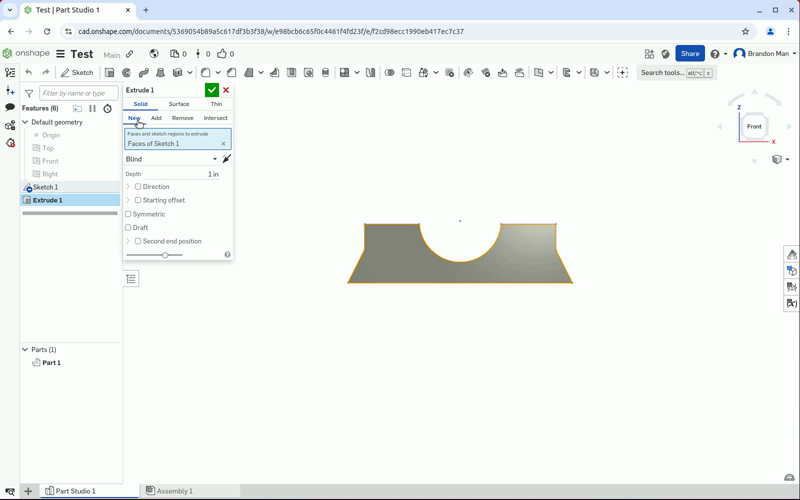
click(137, 120)
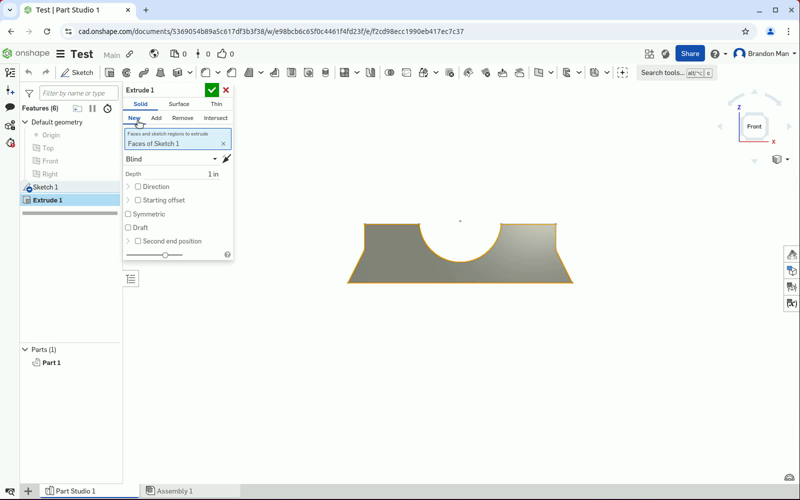
key(tab, 4)
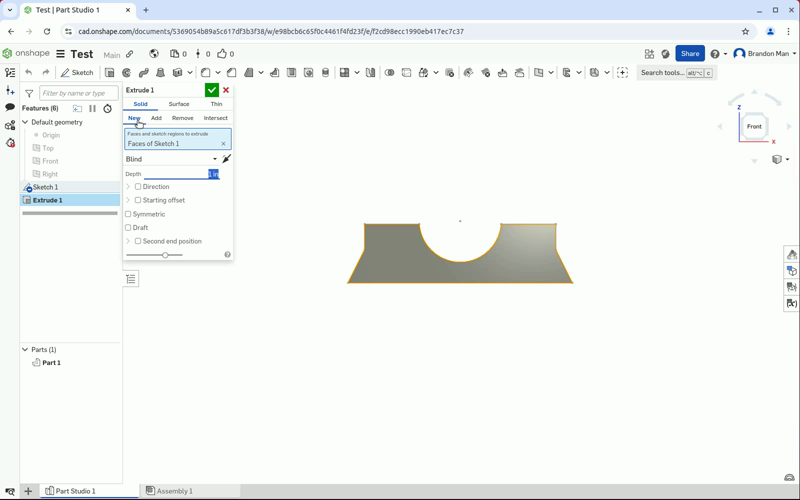
text(12.516)
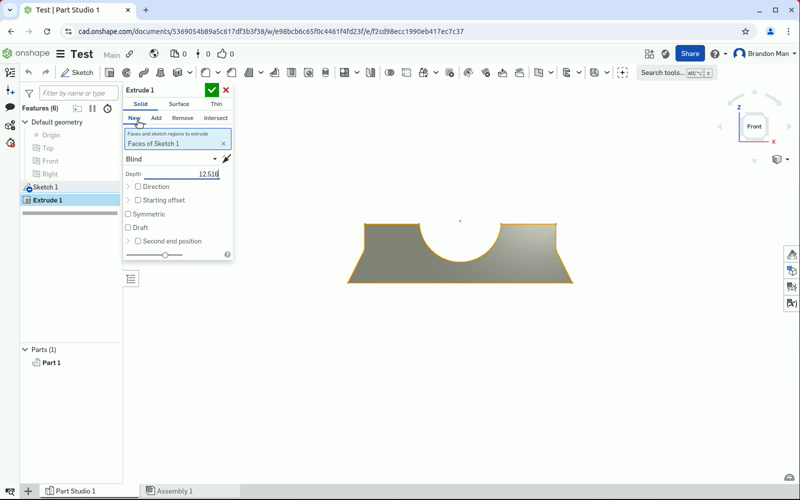
key(tab, 3)
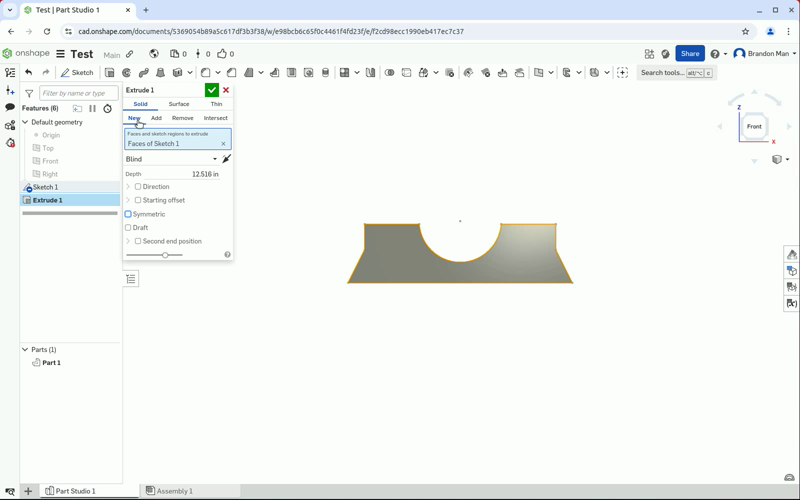
key(space)
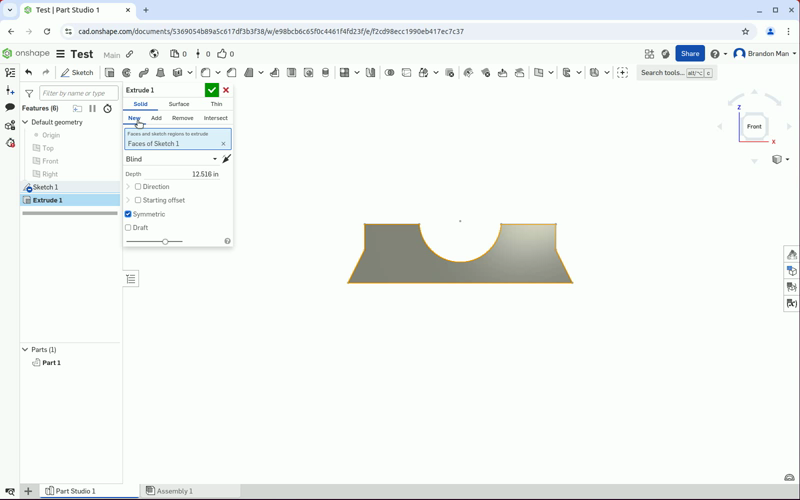
key(enter)
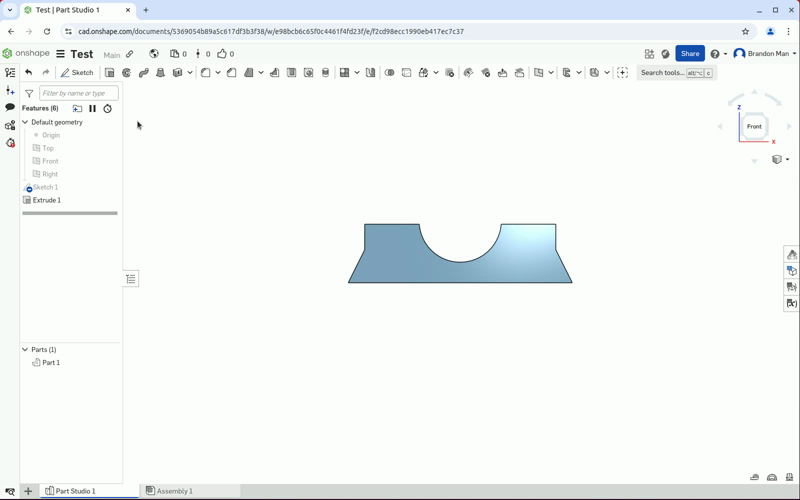
key(shift+h)
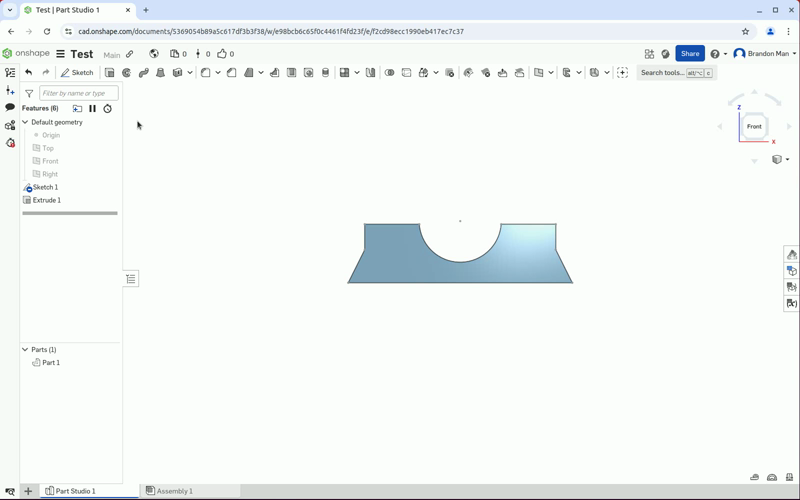
key(shift+h)
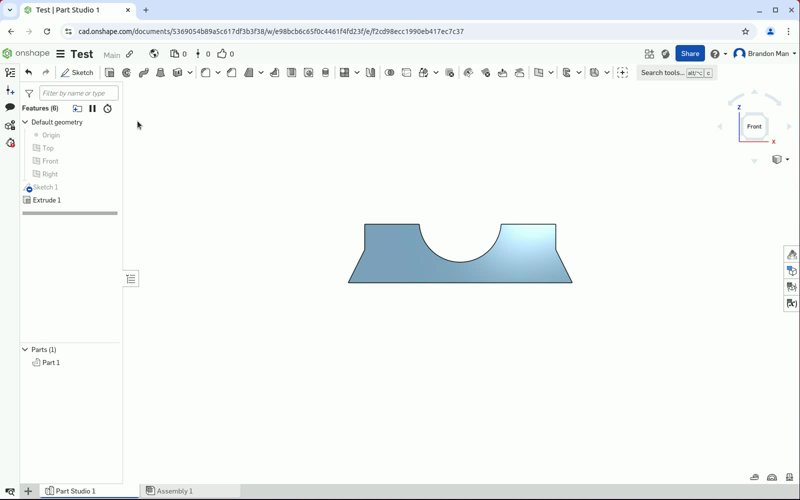
mouse_move(73, 189)
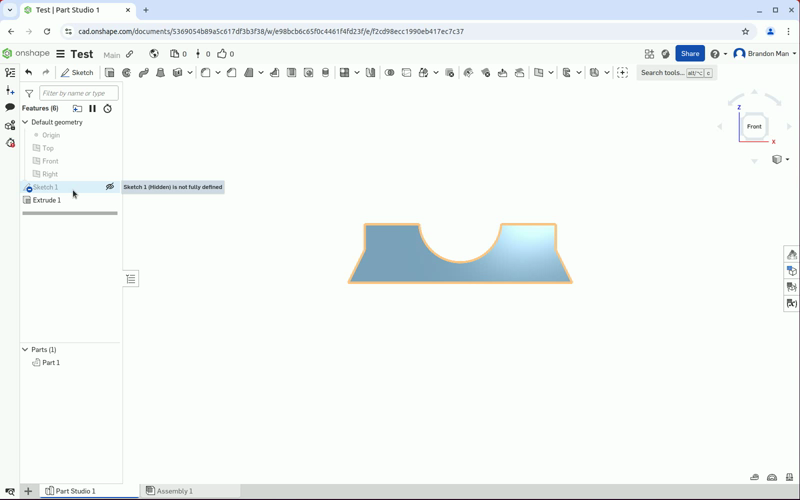
click(73, 189)
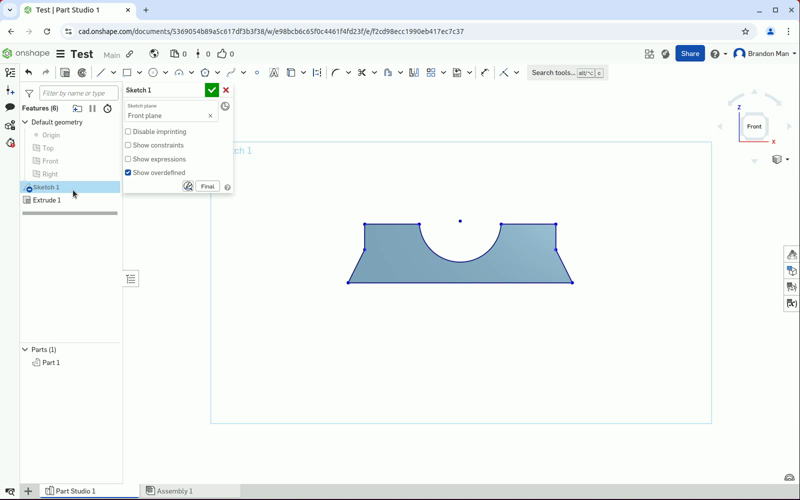
mouse_move(229, 92)
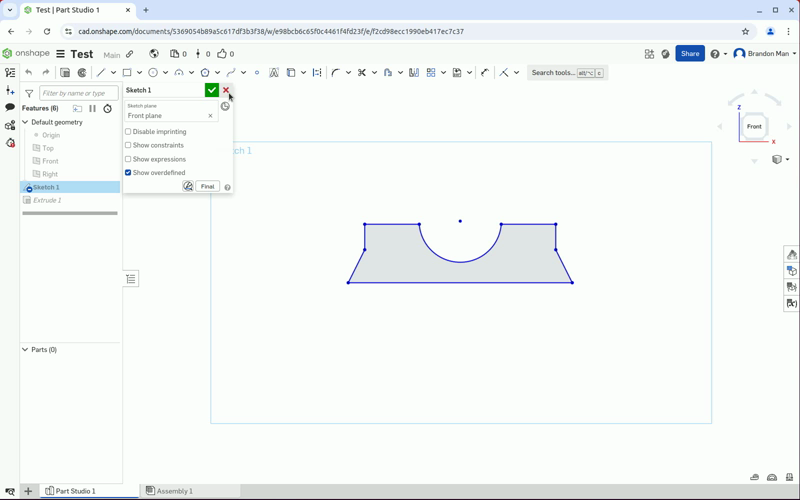
click(229, 92)
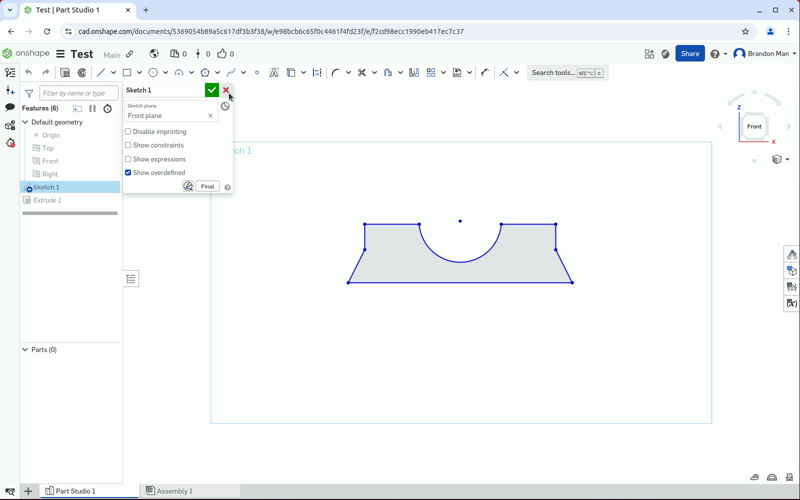
key(shift+s)
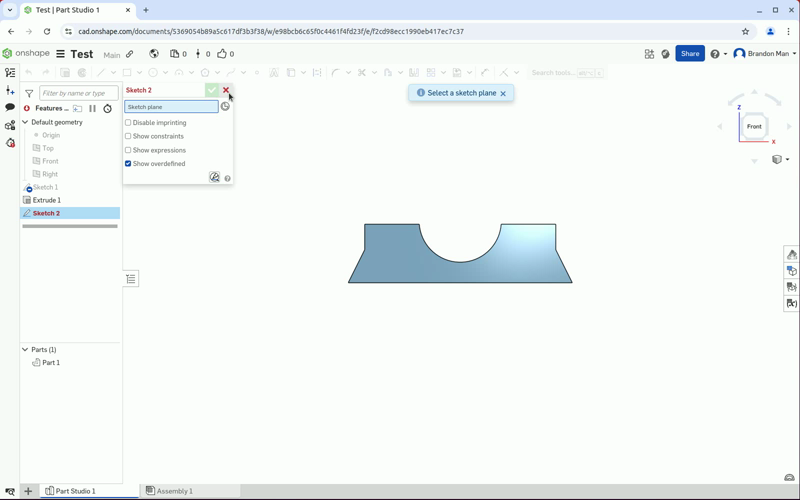
mouse_move(73, 163)
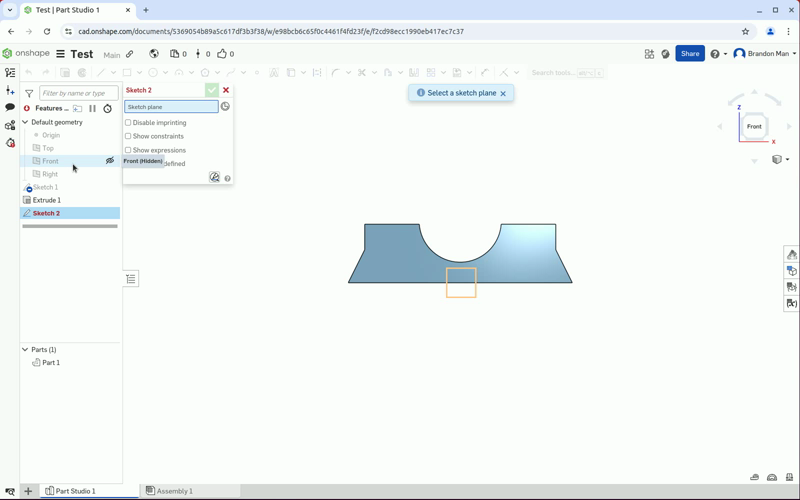
click(73, 163)
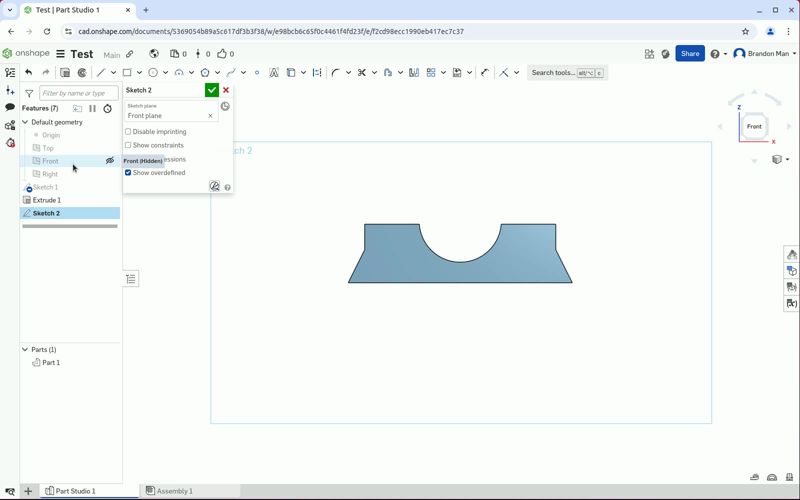
mouse_move(73, 352)
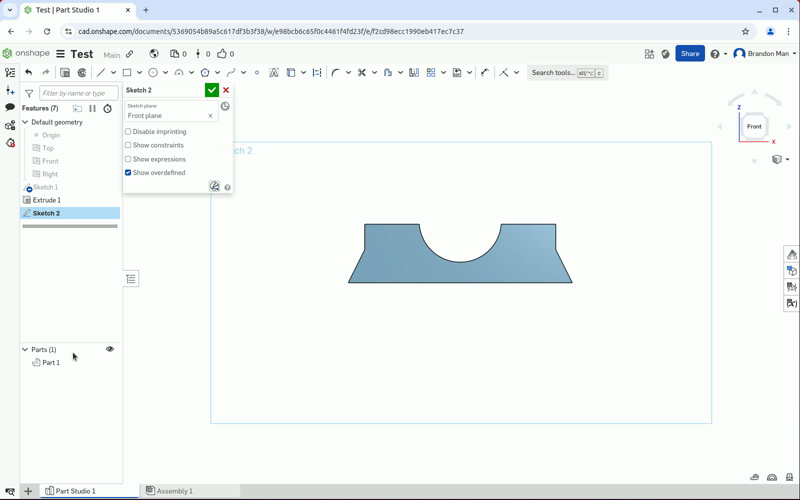
key(y)
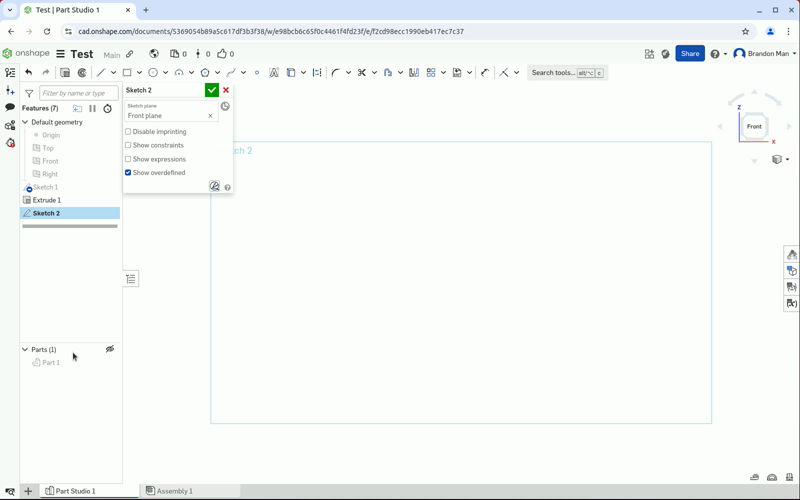
key(a)
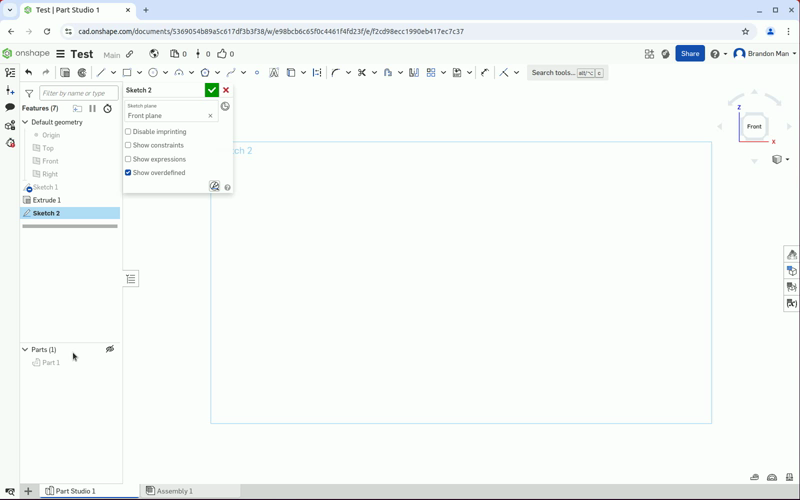
key_down(shift)
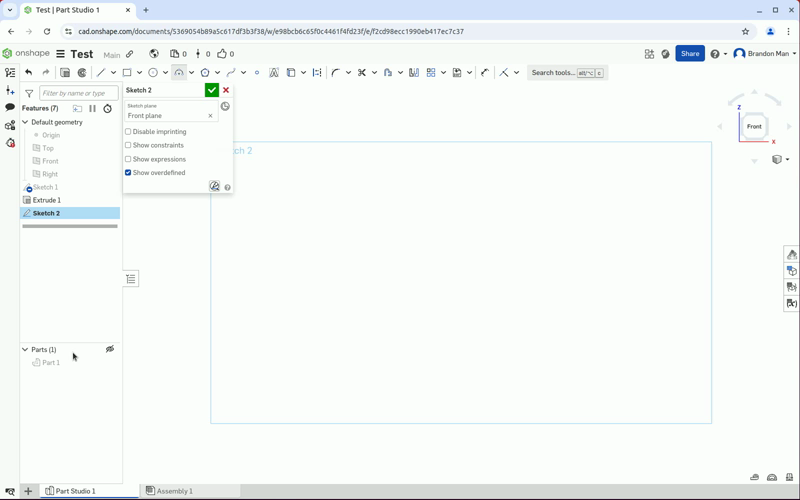
mouse_move(420, 223)
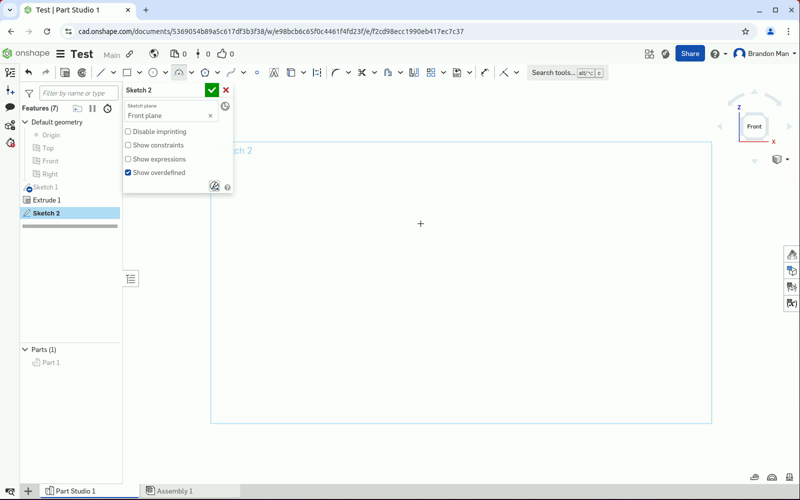
click(420, 223)
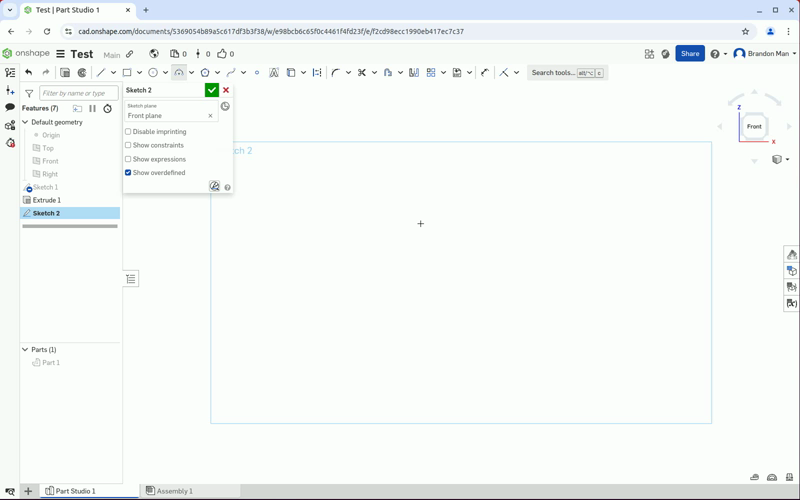
key_up(shift)
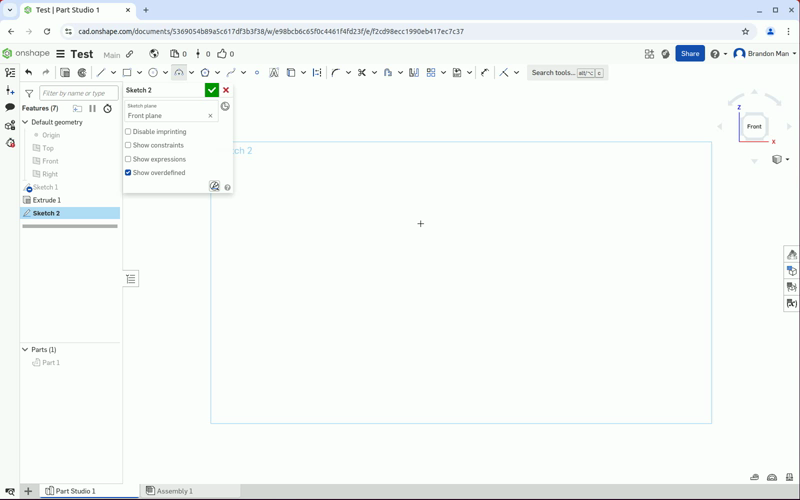
key_down(shift)
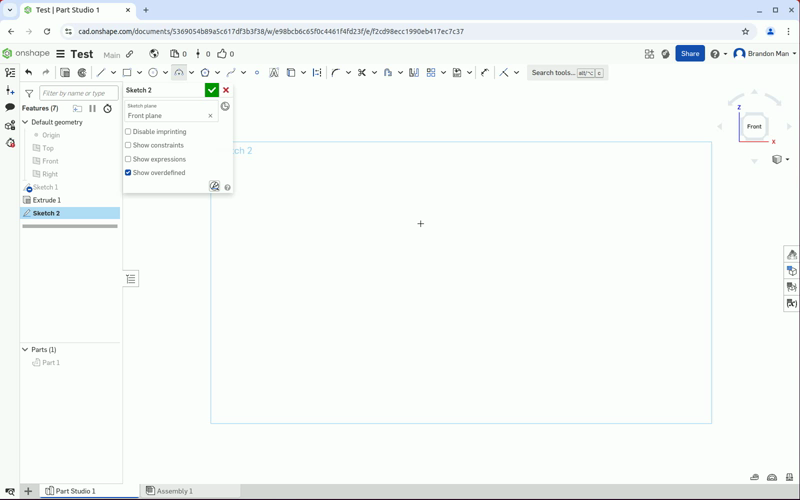
mouse_move(502, 223)
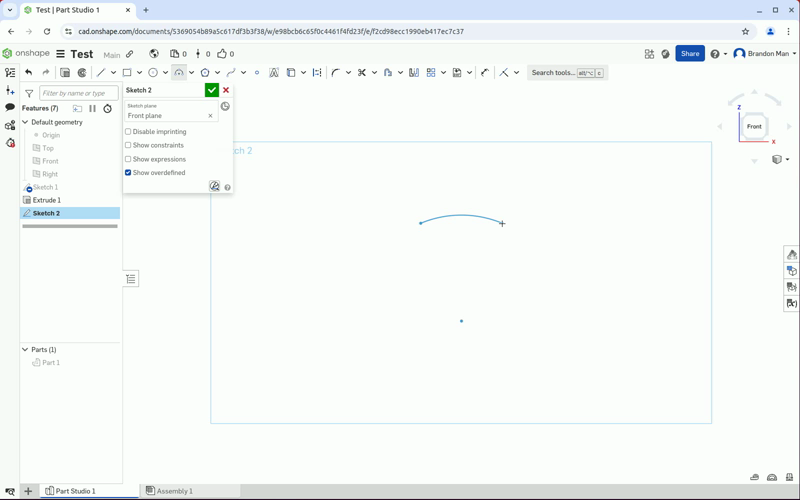
click(502, 223)
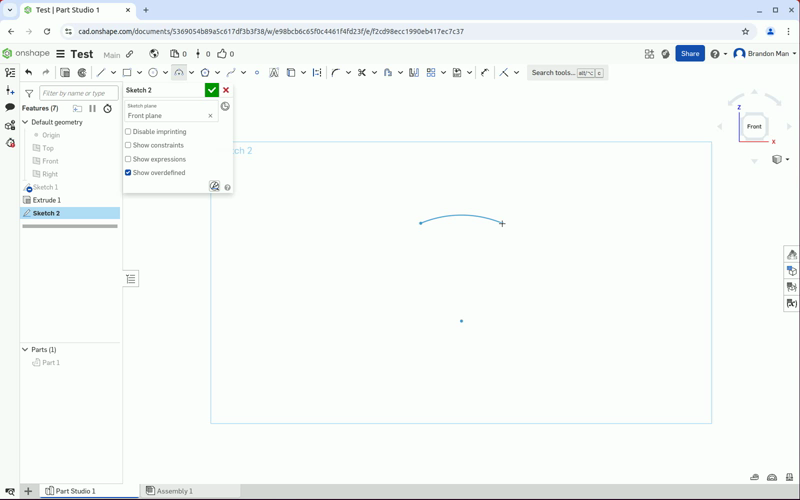
mouse_move(461, 261)
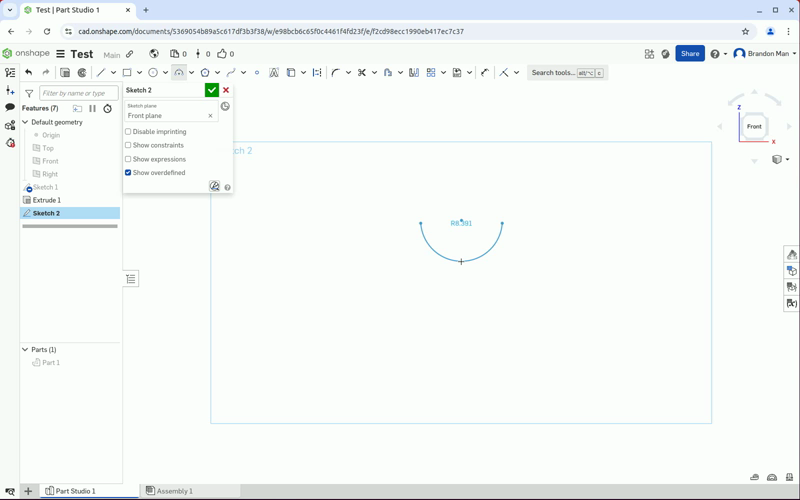
click(461, 261)
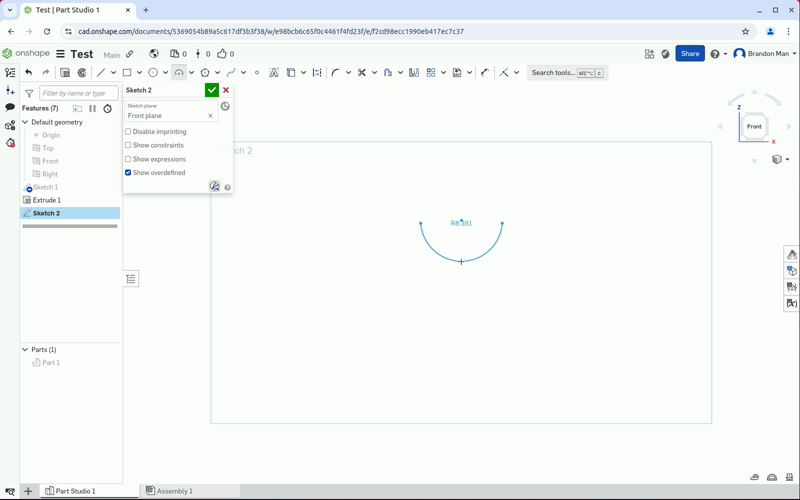
key_up(shift)
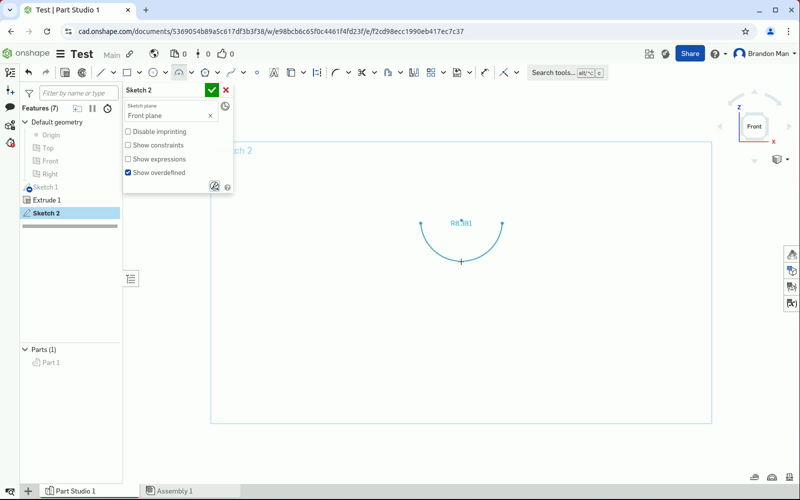
key(esc)
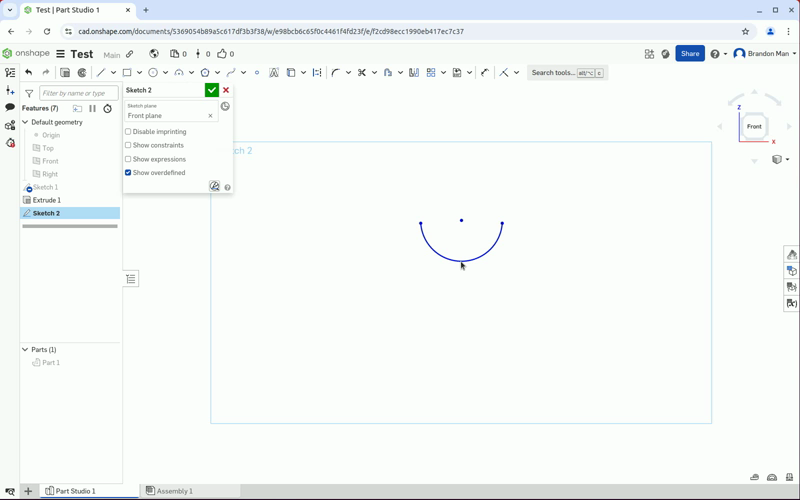
key(l)
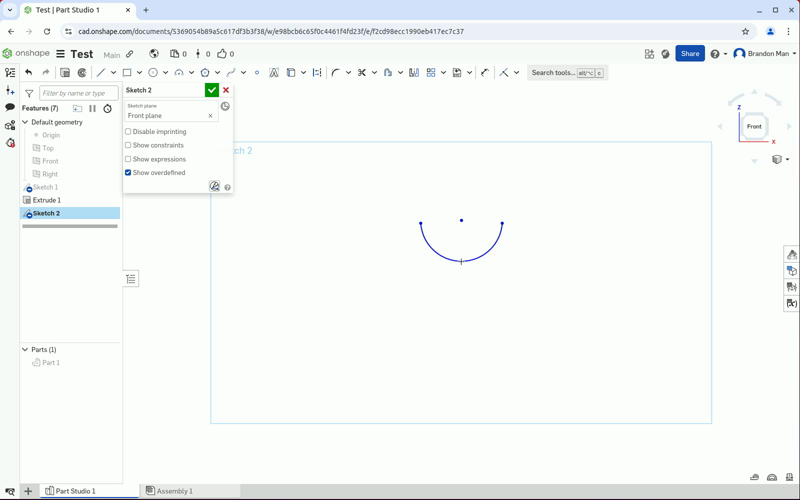
mouse_move(502, 223)
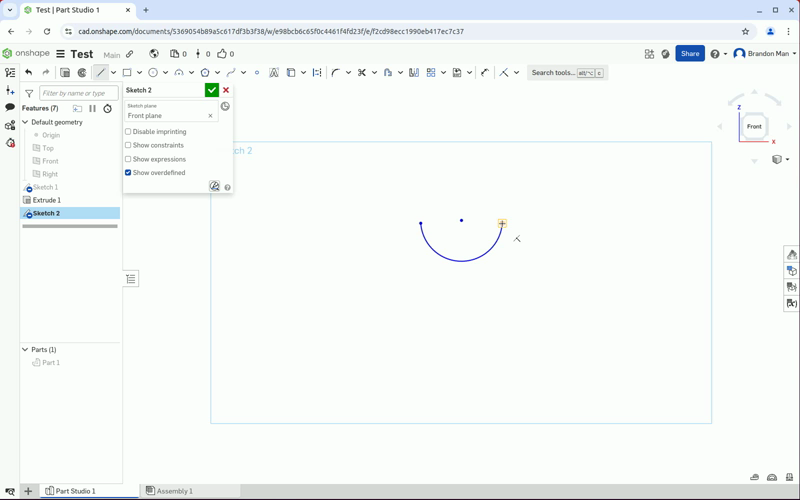
click(502, 223)
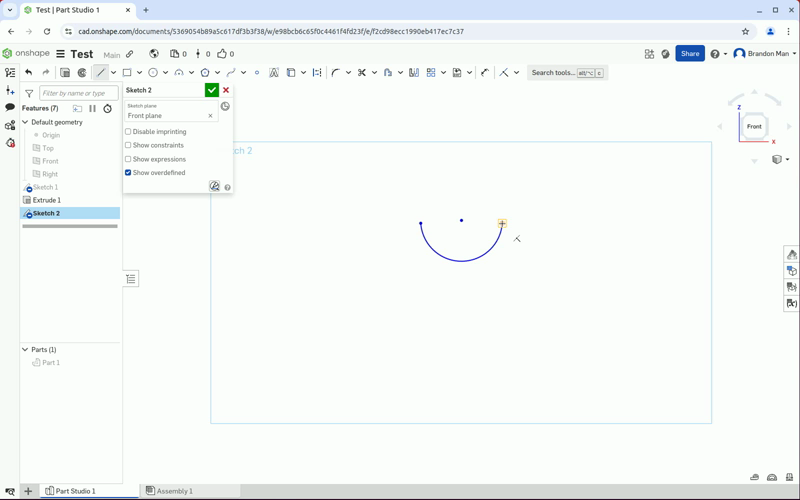
key_down(shift)
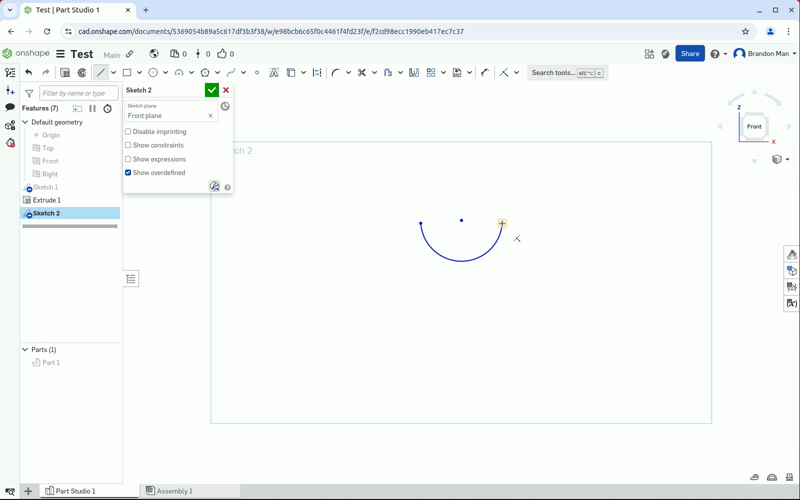
mouse_move(532, 223)
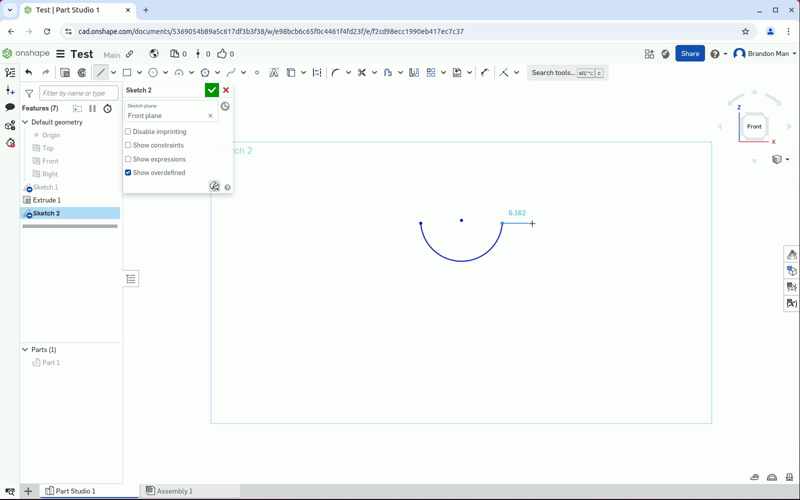
mouse_move(491, 223)
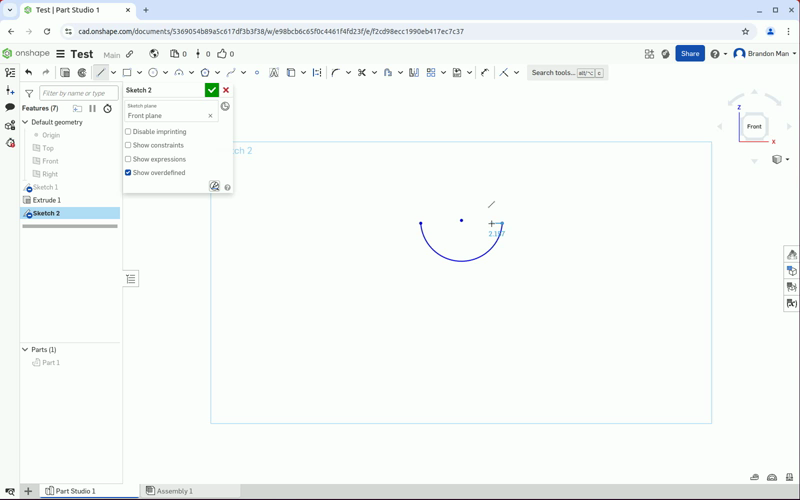
click(491, 223)
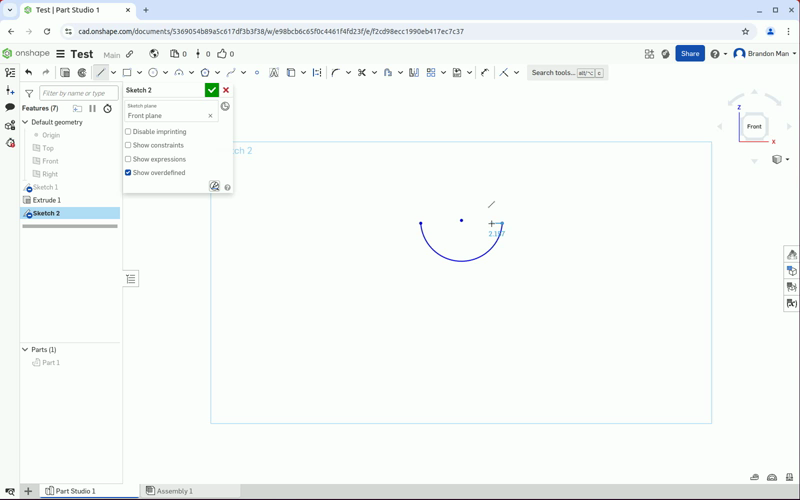
key_up(shift)
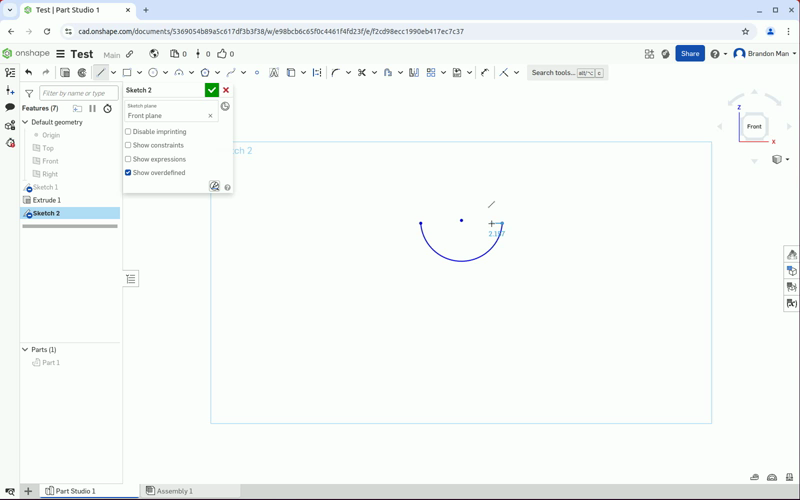
key(esc)
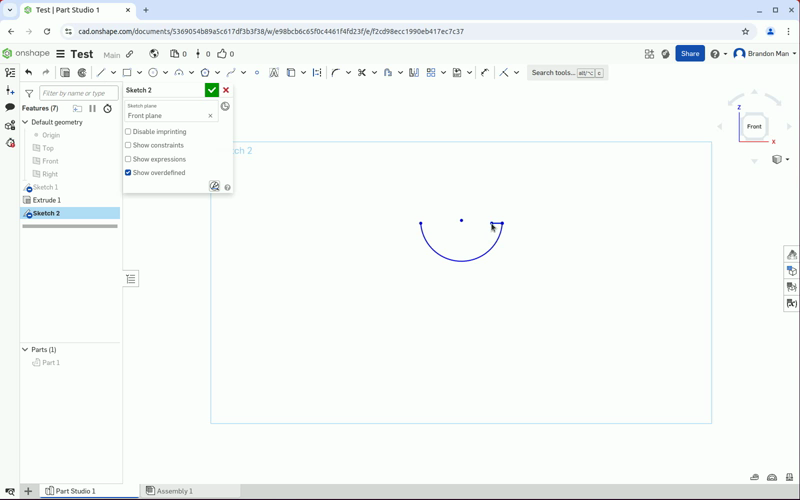
key(a)
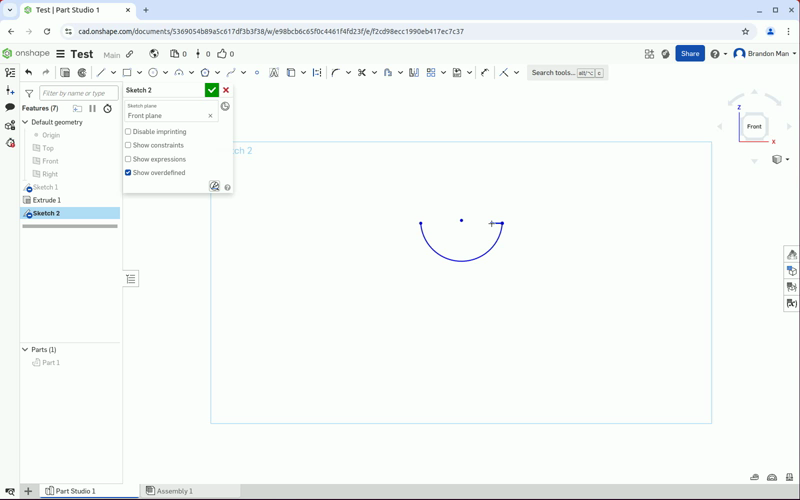
mouse_move(491, 223)
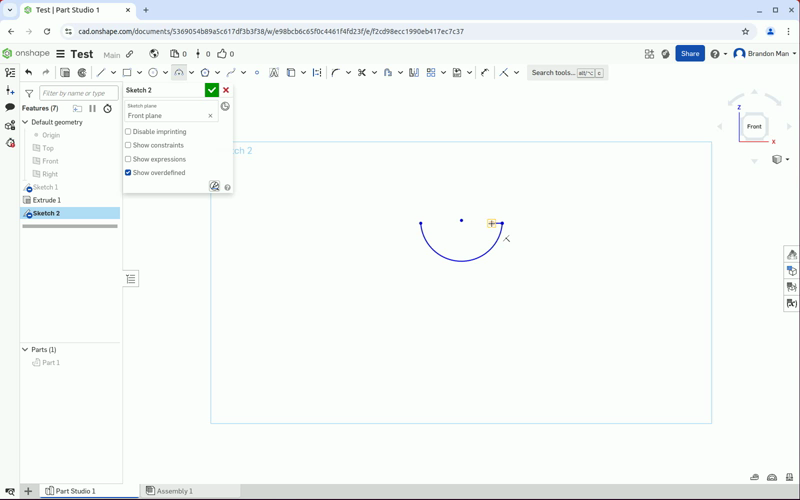
click(491, 223)
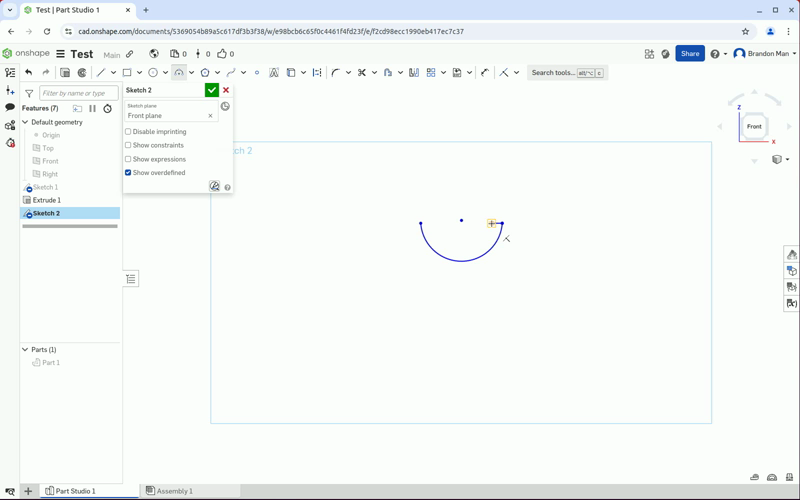
key_down(shift)
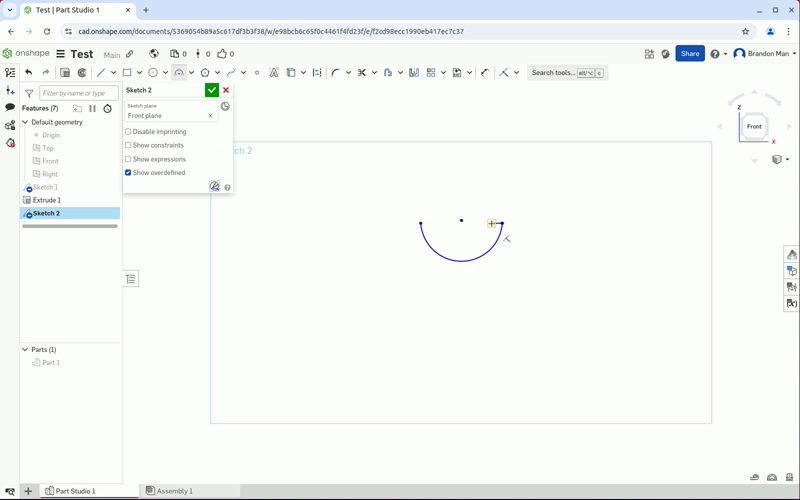
mouse_move(431, 223)
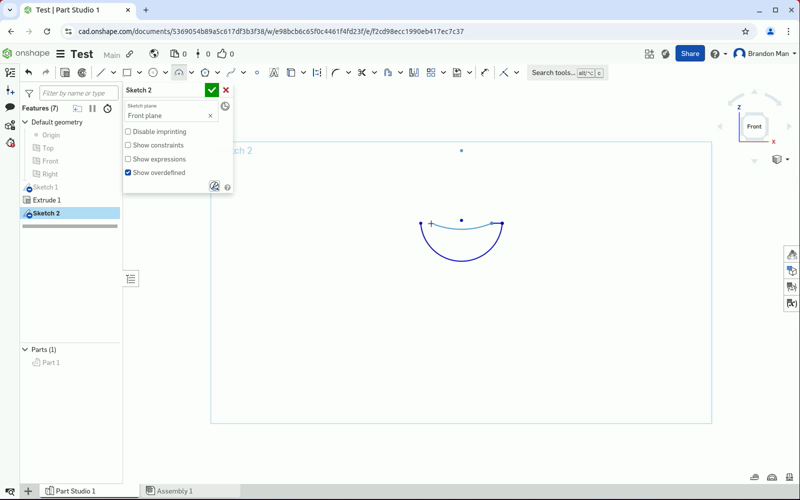
click(431, 223)
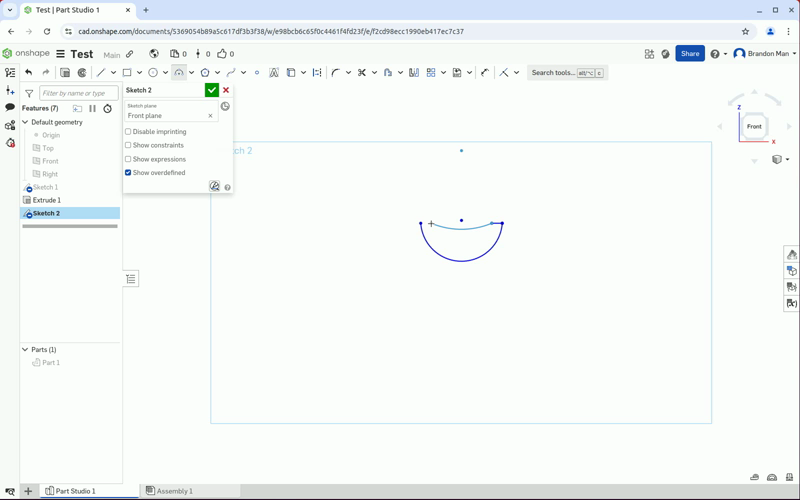
mouse_move(461, 251)
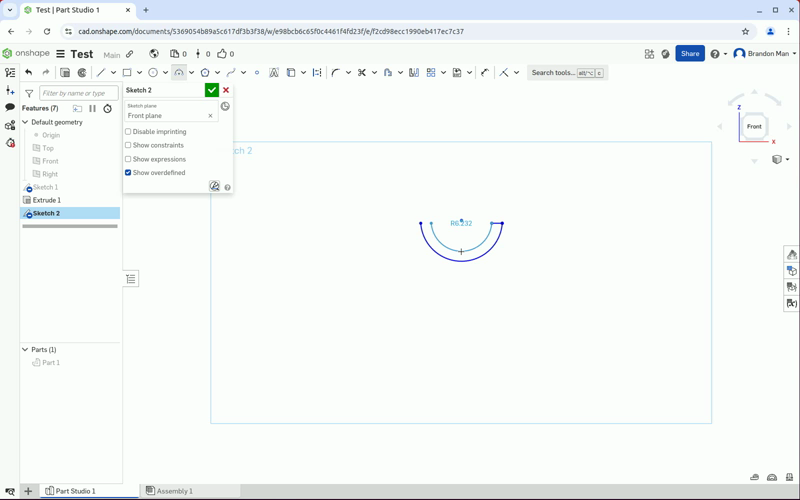
click(461, 251)
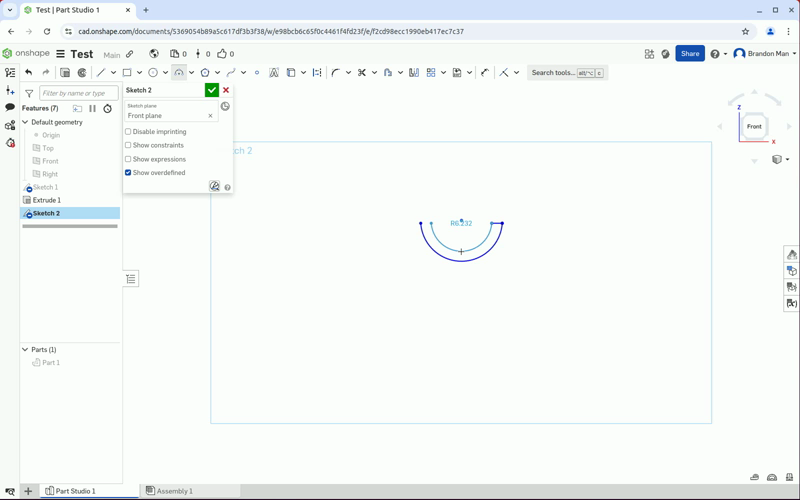
key_up(shift)
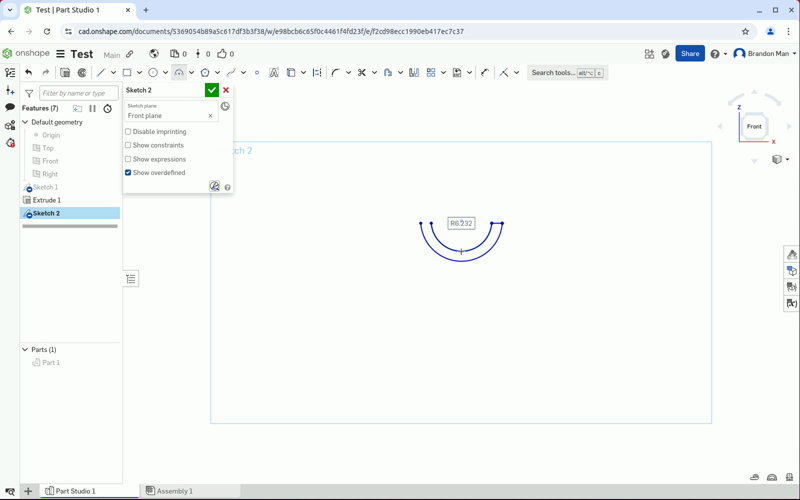
key(esc)
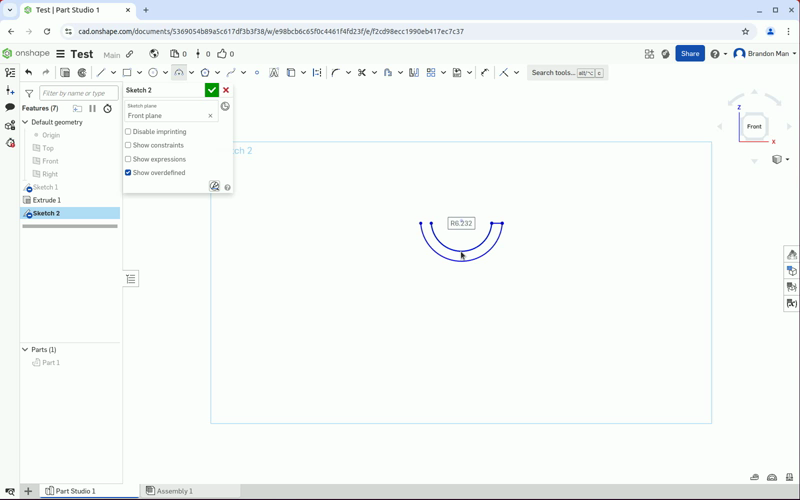
key(l)
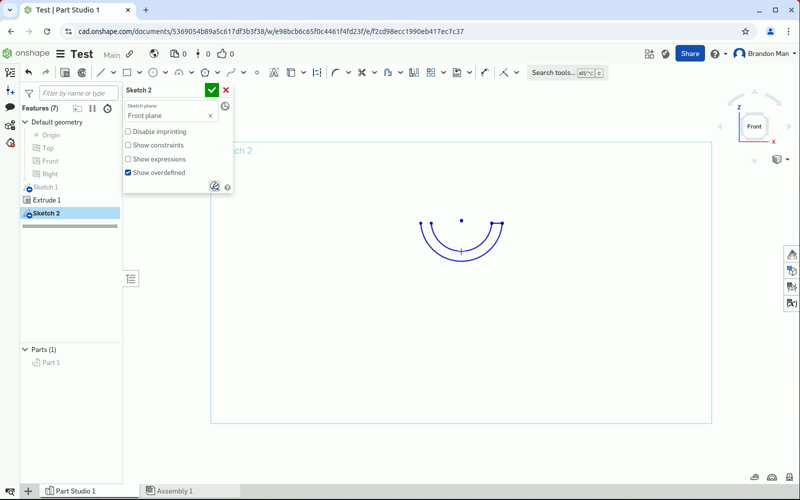
mouse_move(431, 223)
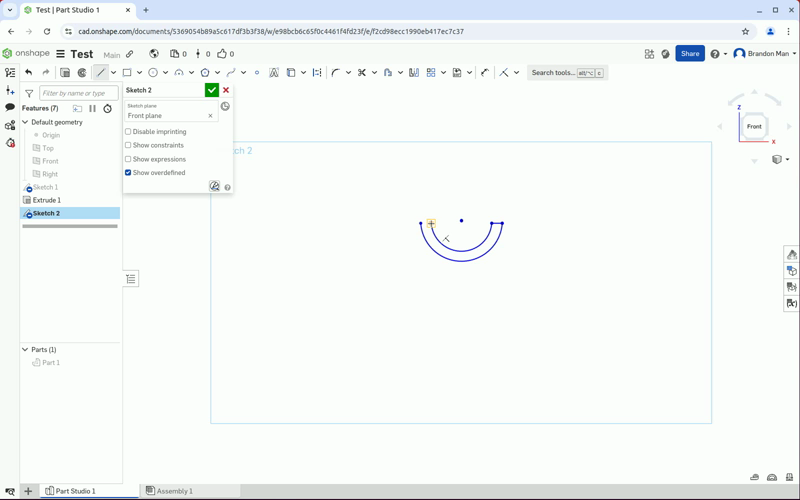
click(431, 223)
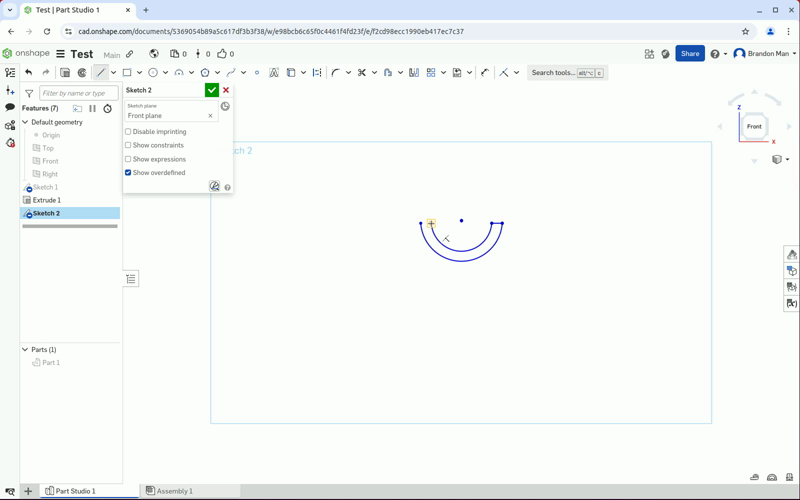
mouse_move(461, 223)
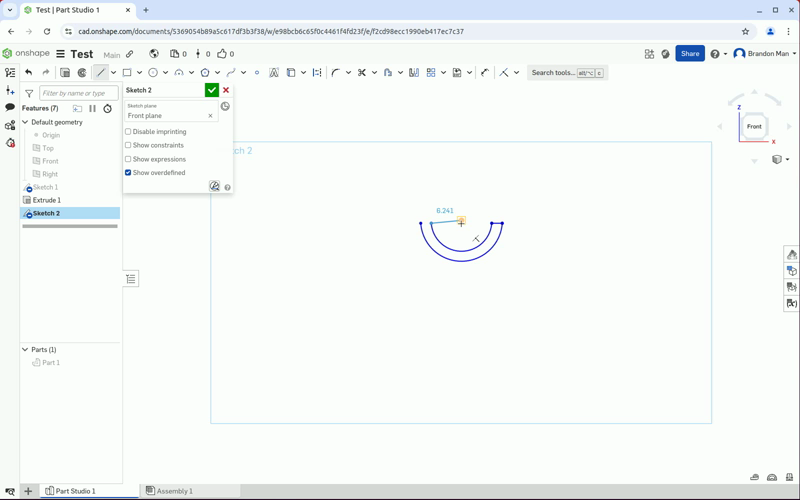
key_down(shift)
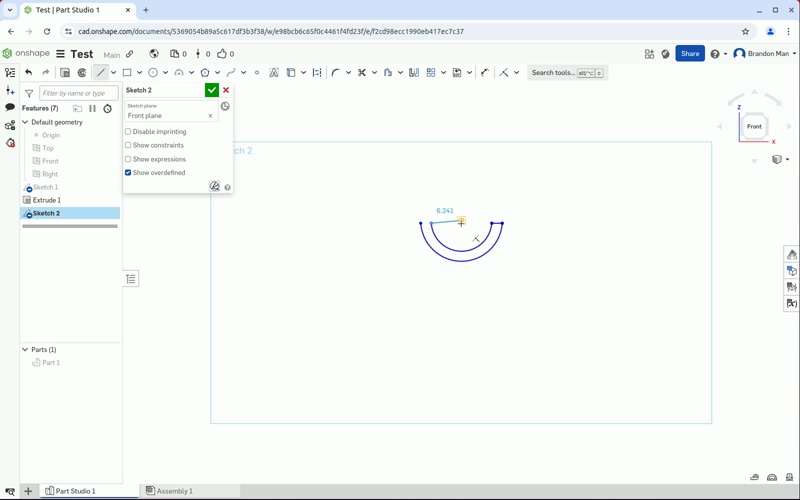
mouse_move(420, 223)
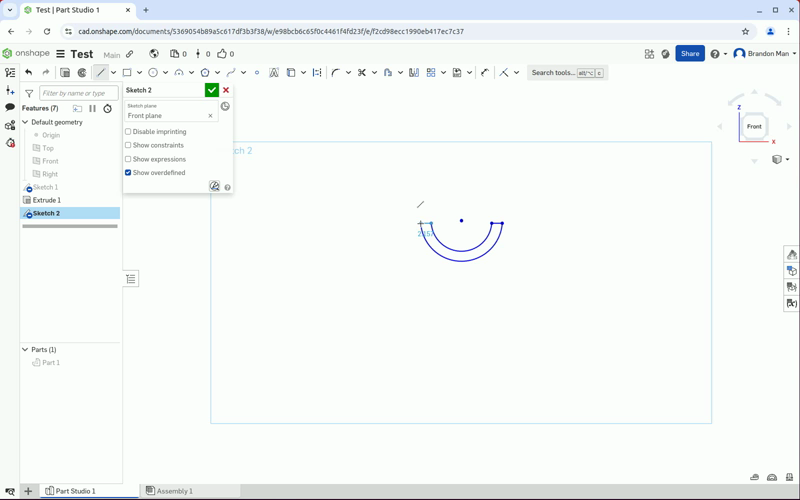
key_up(shift)
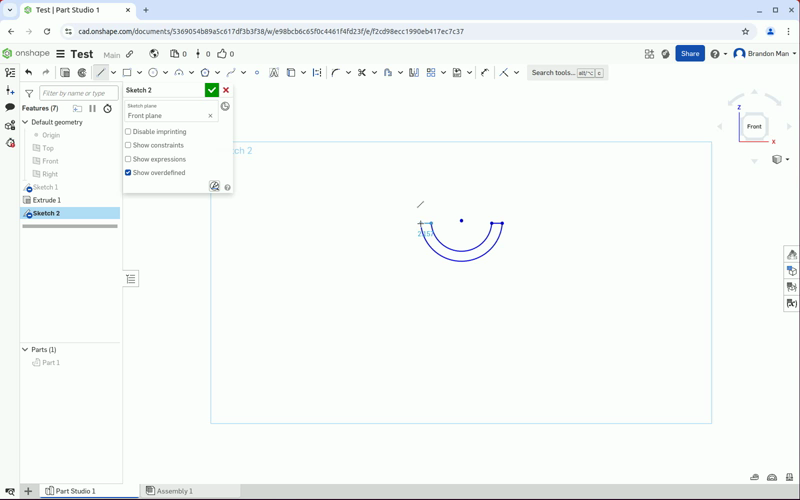
click(420, 223)
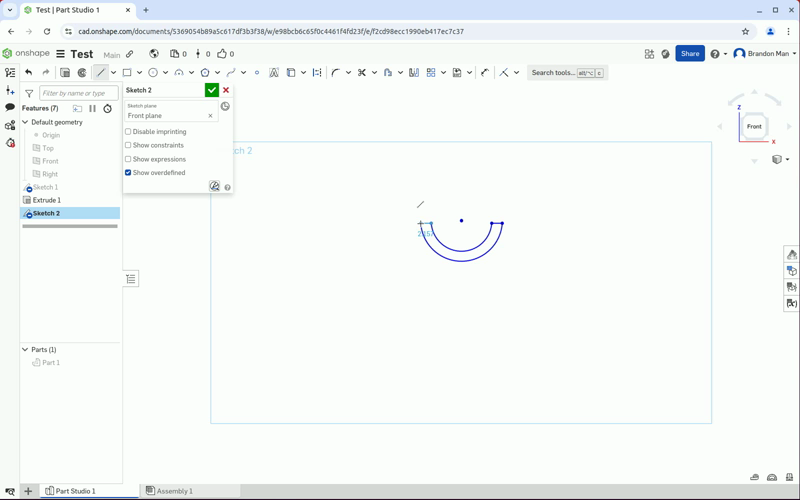
key(esc)
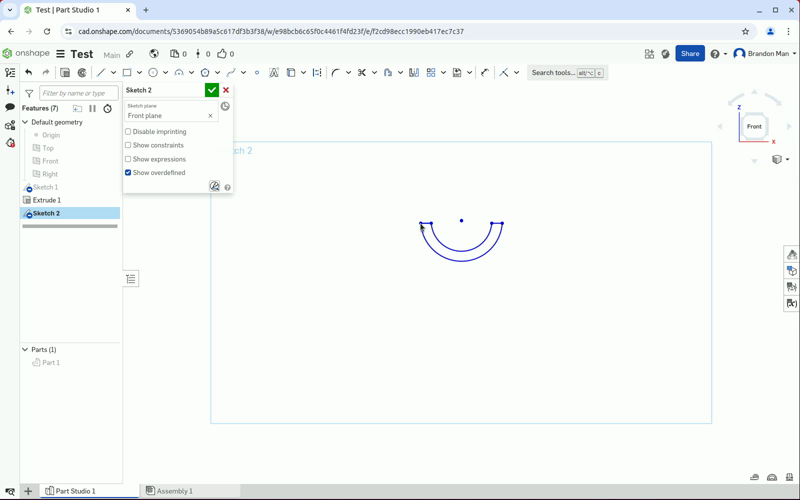
mouse_move(442, 247)
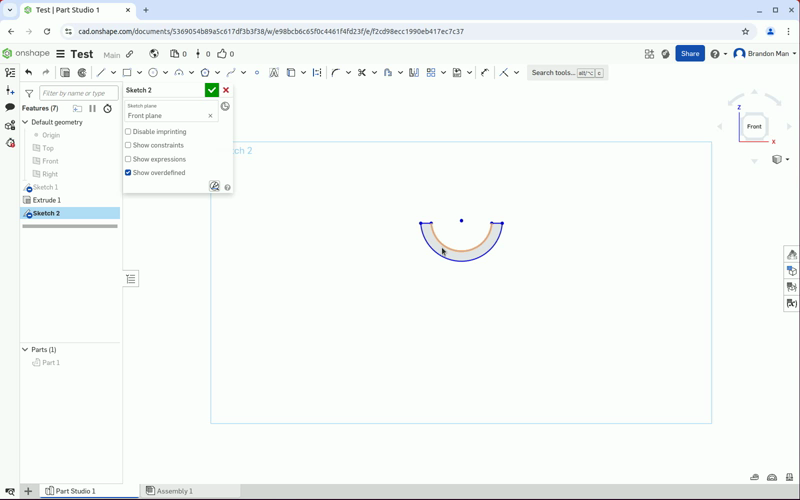
scroll(6)
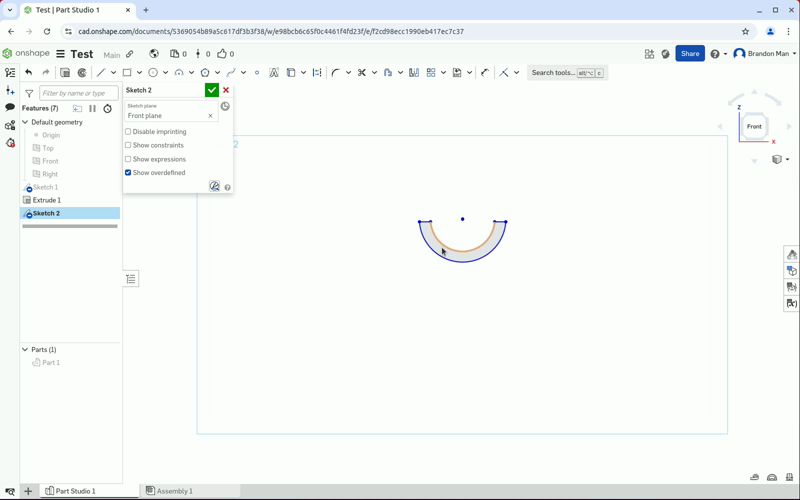
scroll(6)
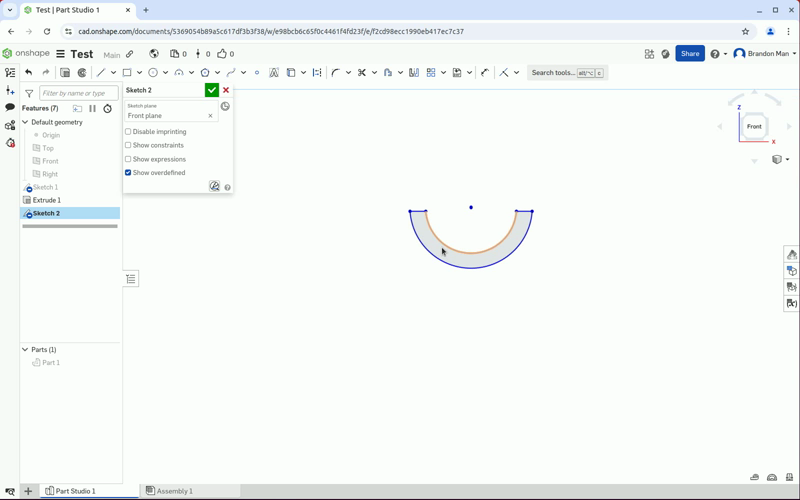
scroll(6)
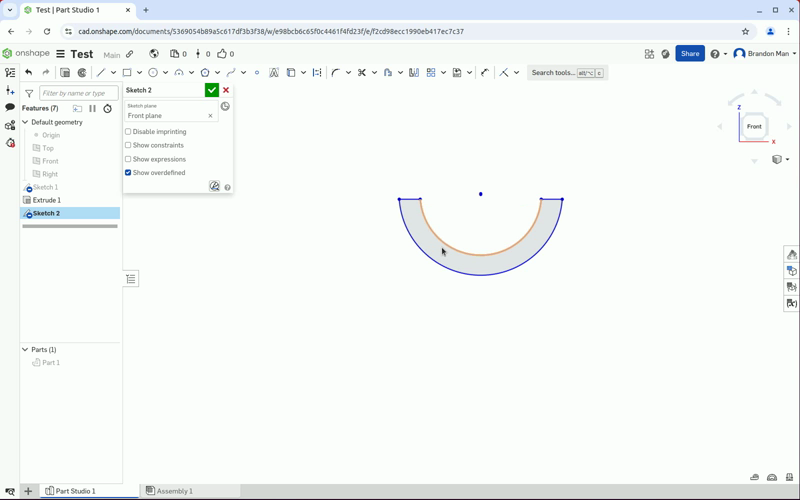
scroll(6)
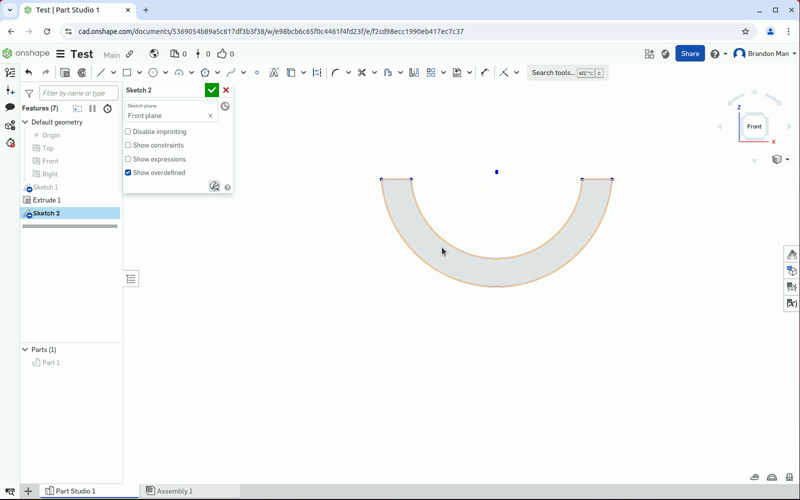
scroll(6)
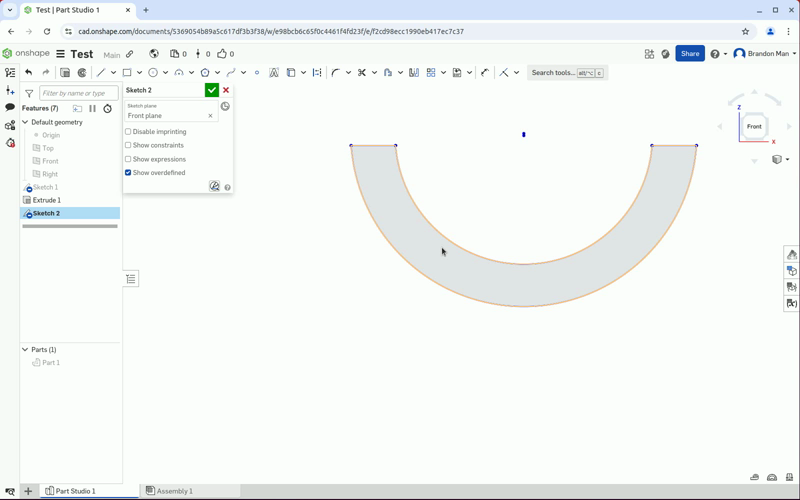
scroll(6)
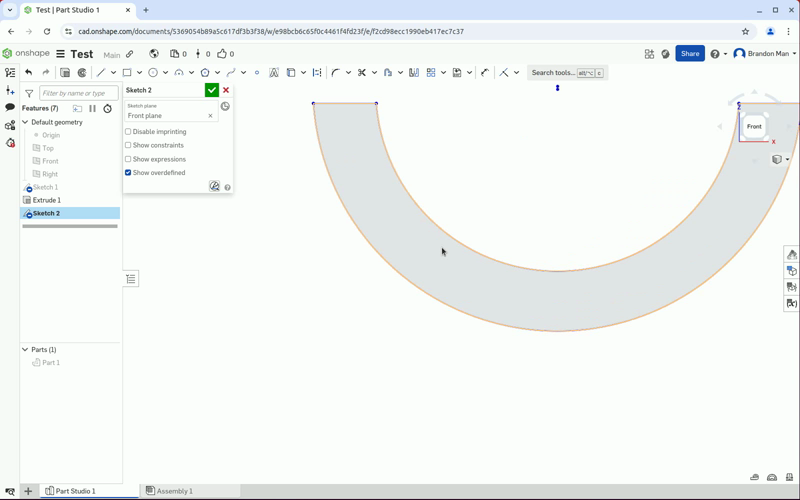
scroll(6)
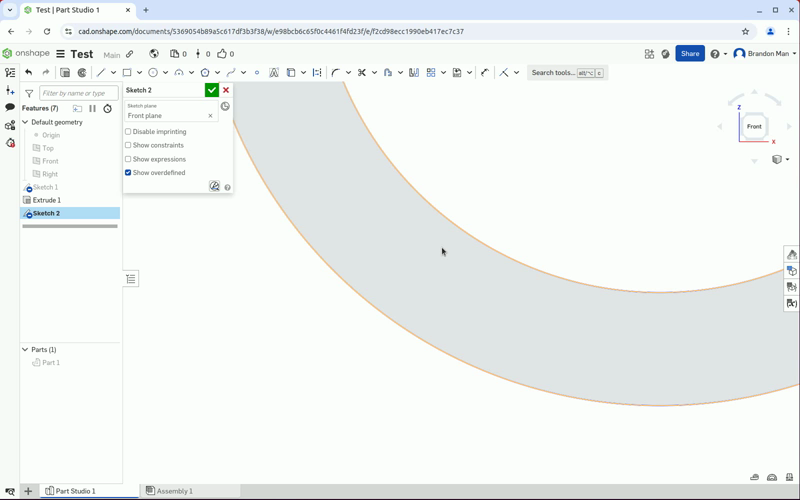
click(442, 247)
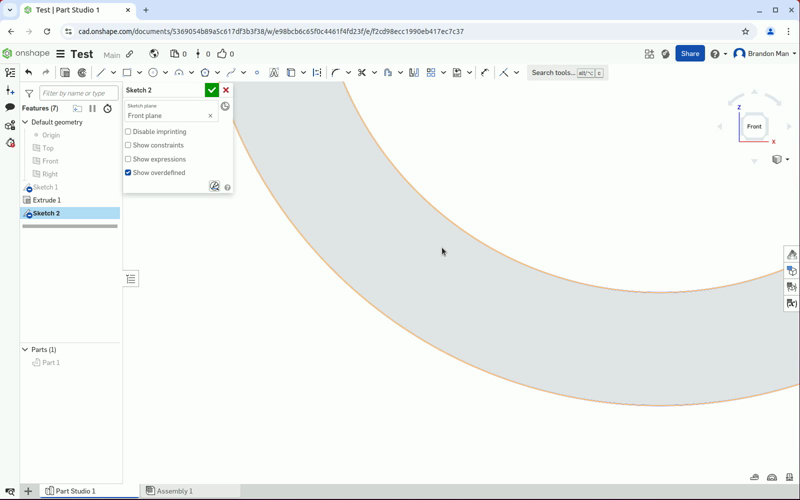
scroll(-6)
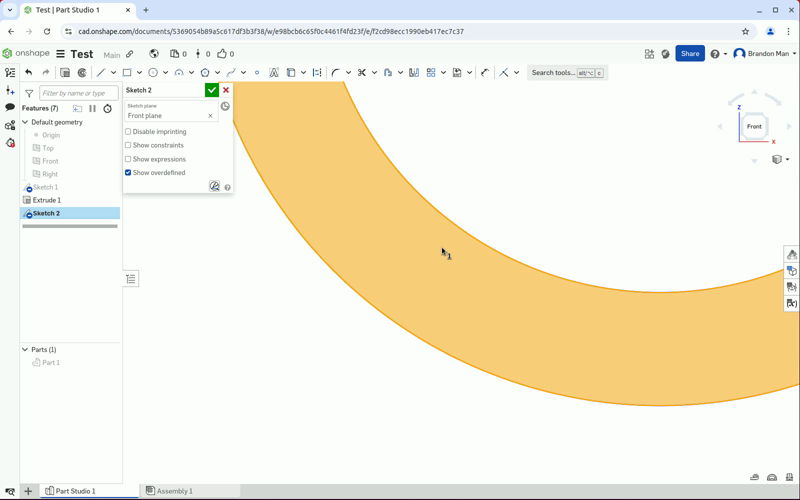
scroll(-6)
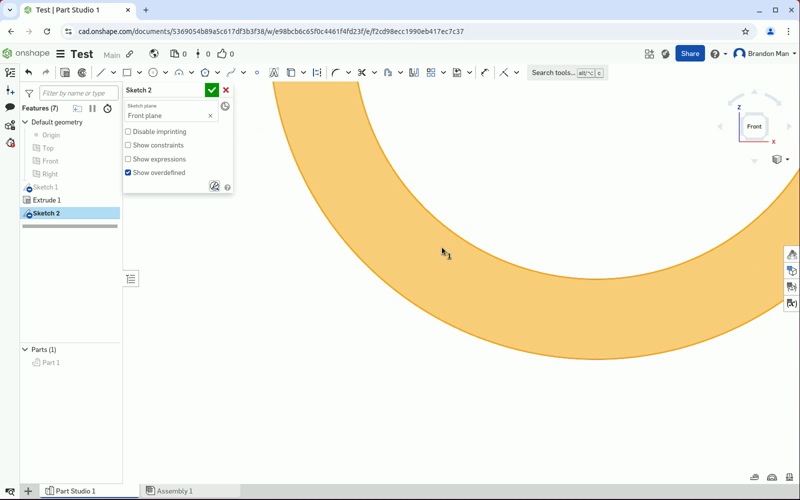
scroll(-6)
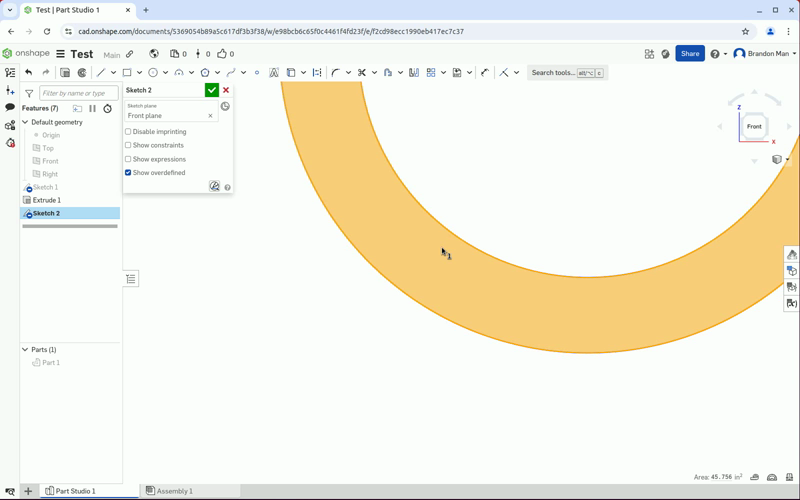
scroll(-6)
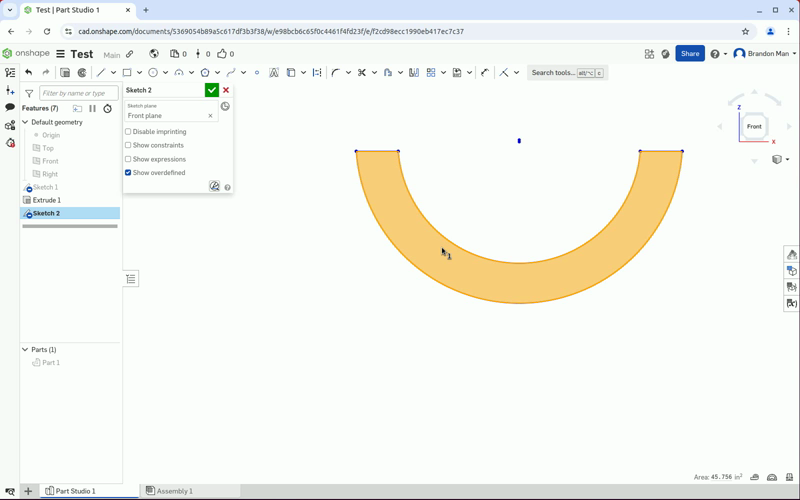
scroll(-6)
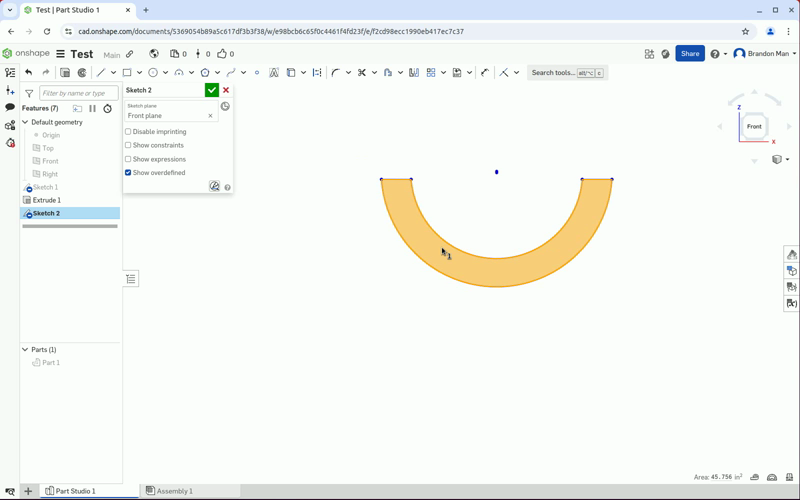
scroll(-6)
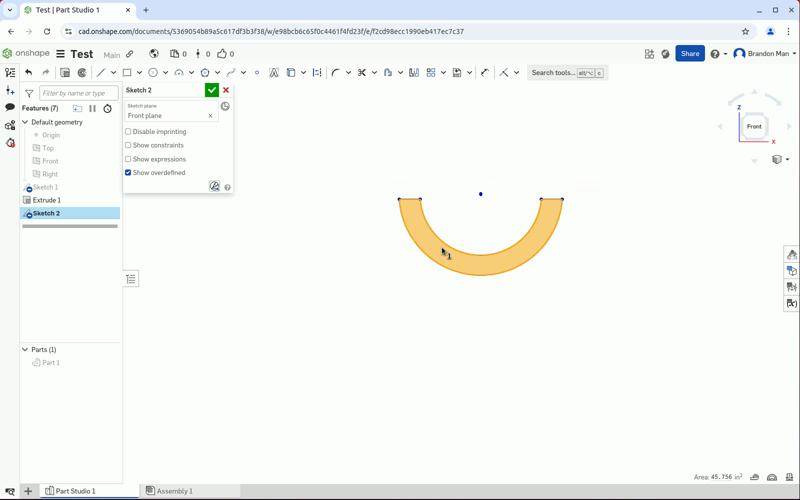
scroll(-6)
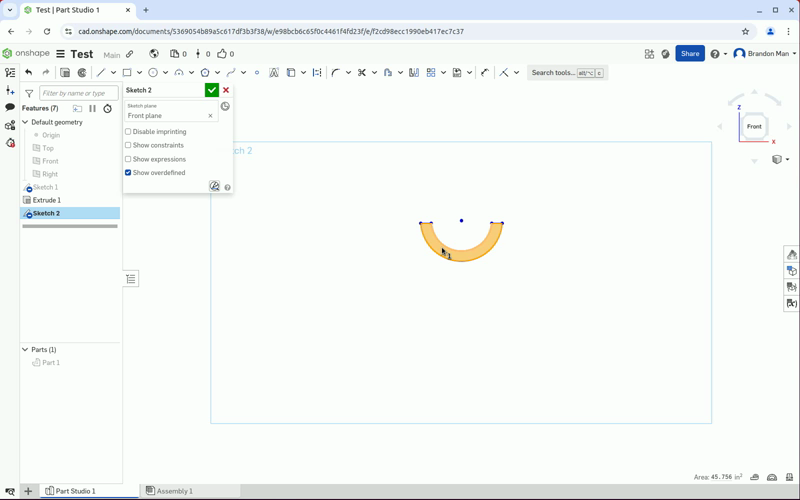
mouse_move(73, 352)
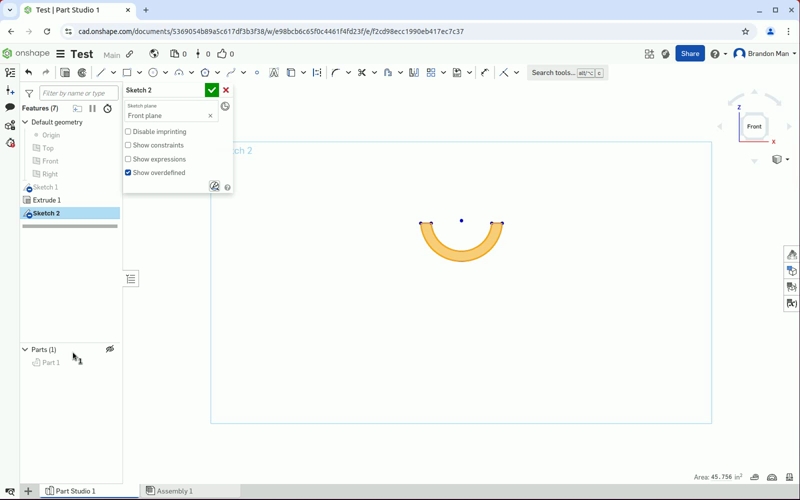
key(shift+y)
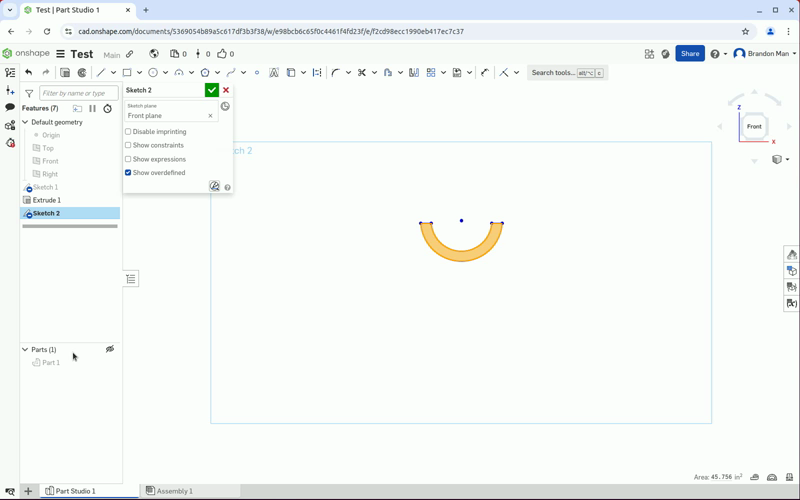
key(shift+e)
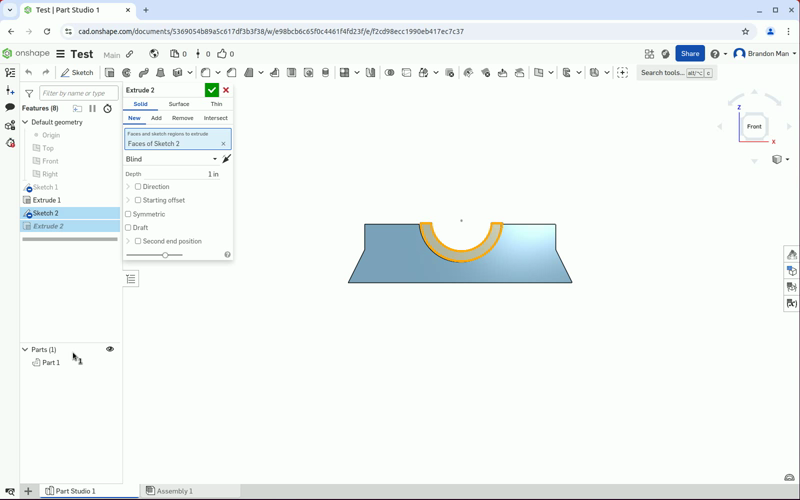
mouse_move(143, 106)
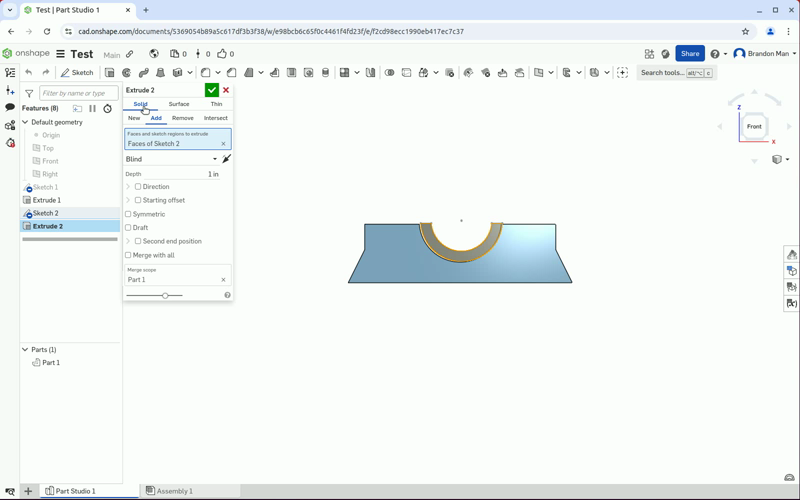
click(143, 106)
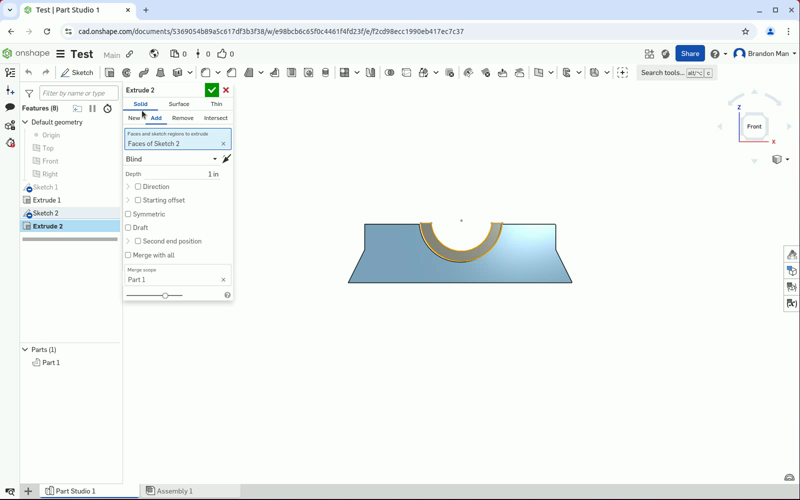
mouse_move(137, 120)
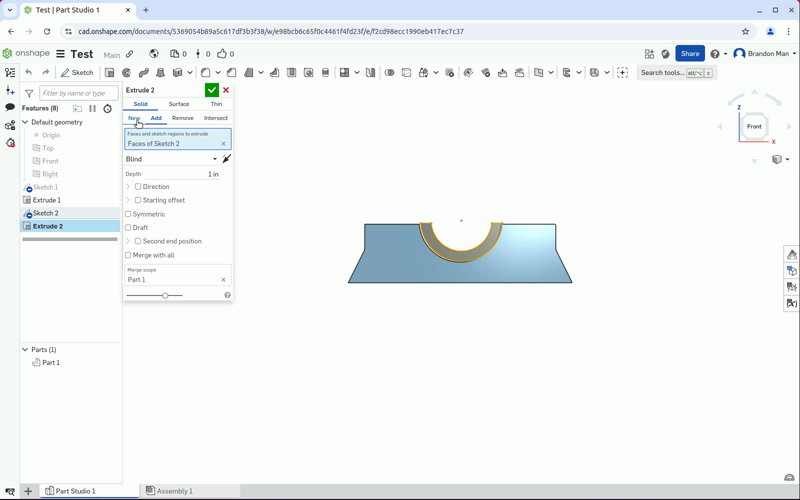
click(137, 120)
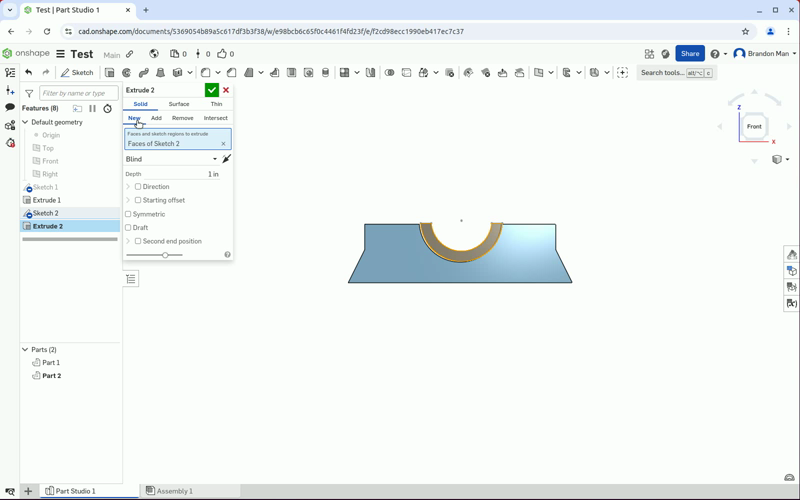
key(tab, 4)
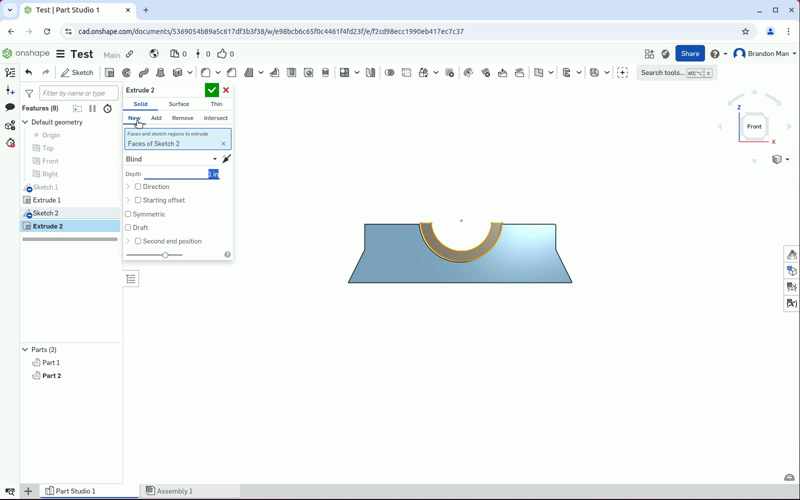
text(3.129)
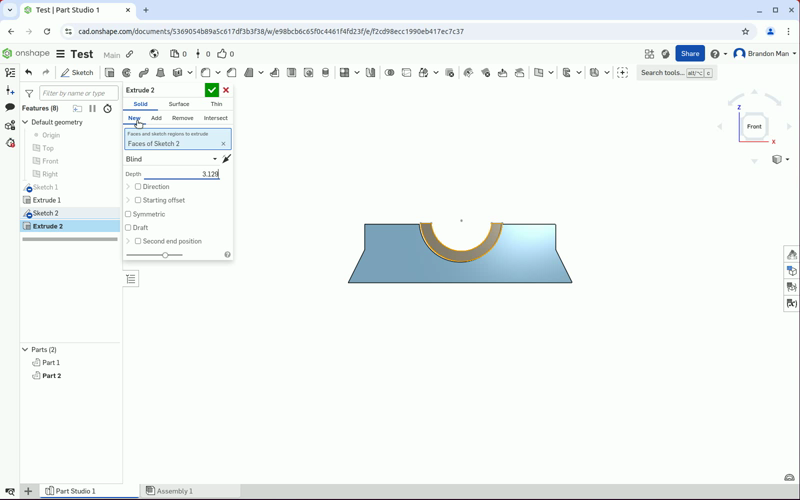
key(tab, 3)
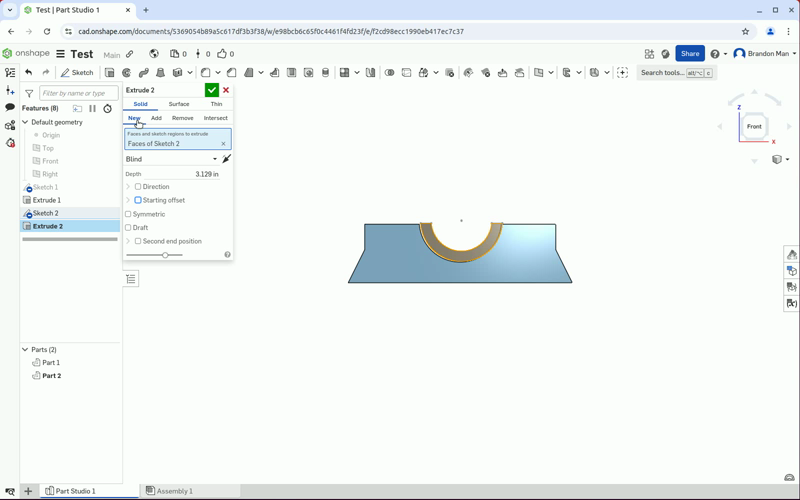
key(tab, 2)
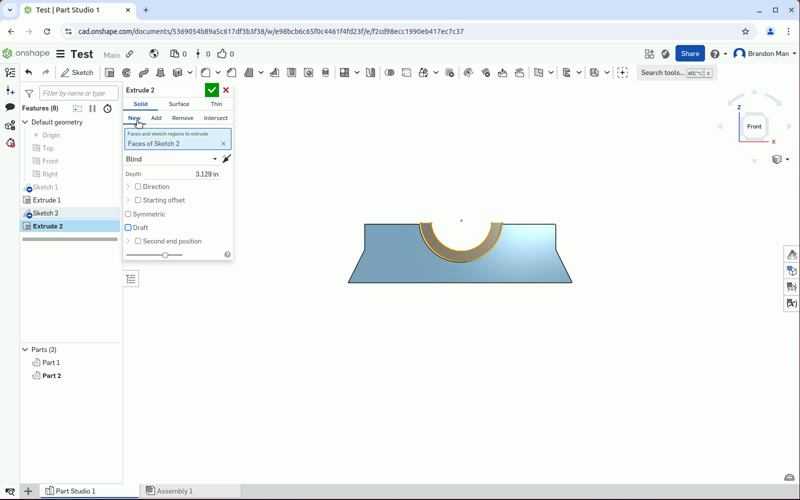
key(space)
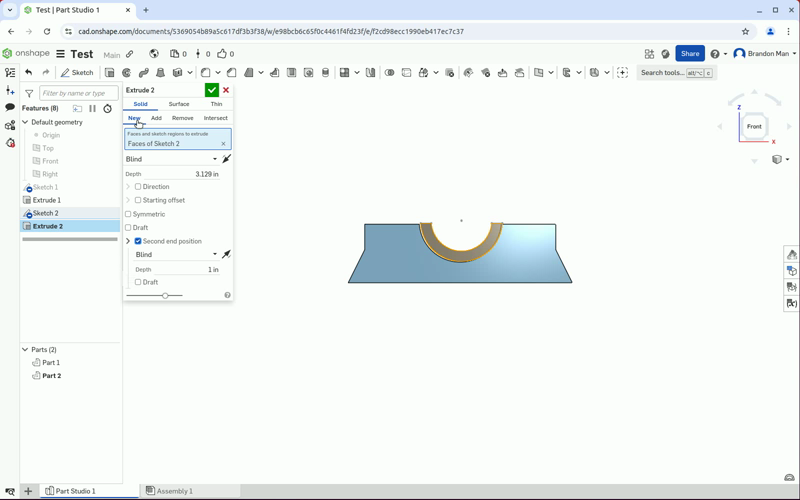
key(tab, 3)
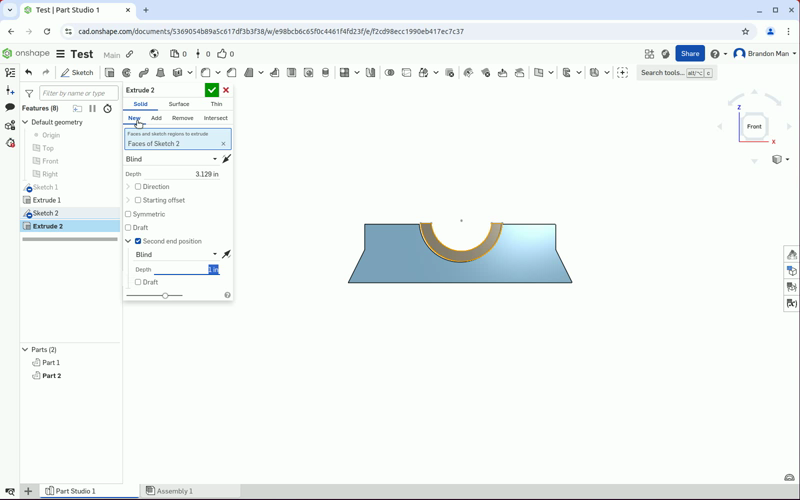
text(2.166)
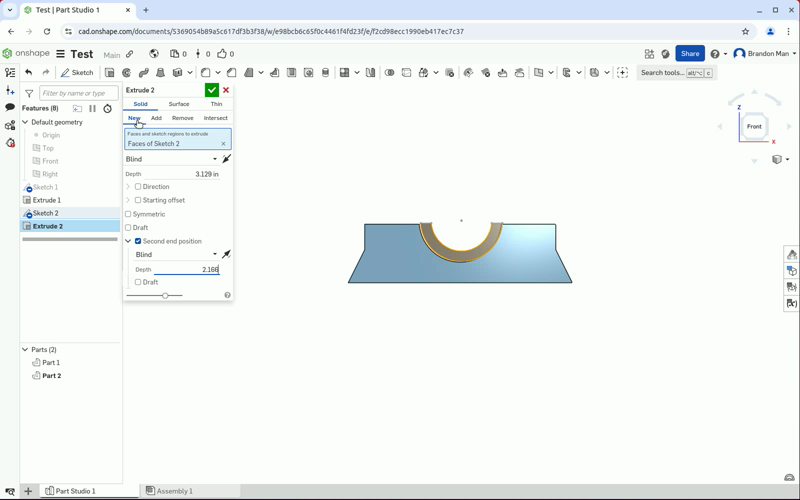
key(enter)
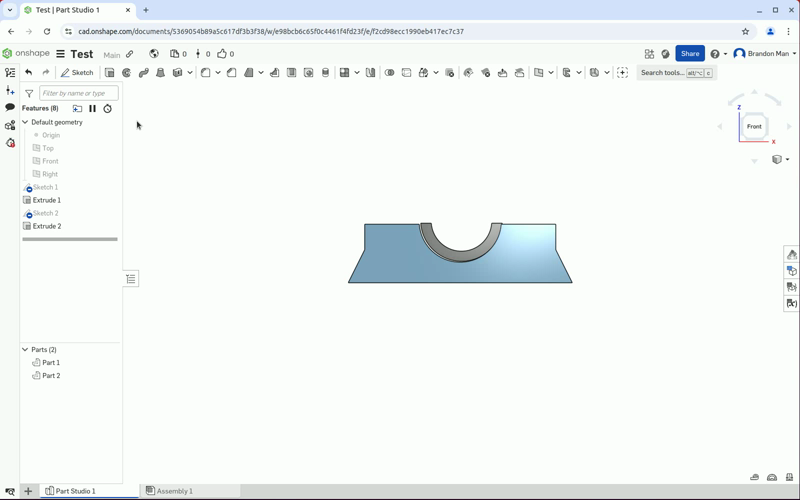
key(shift+h)
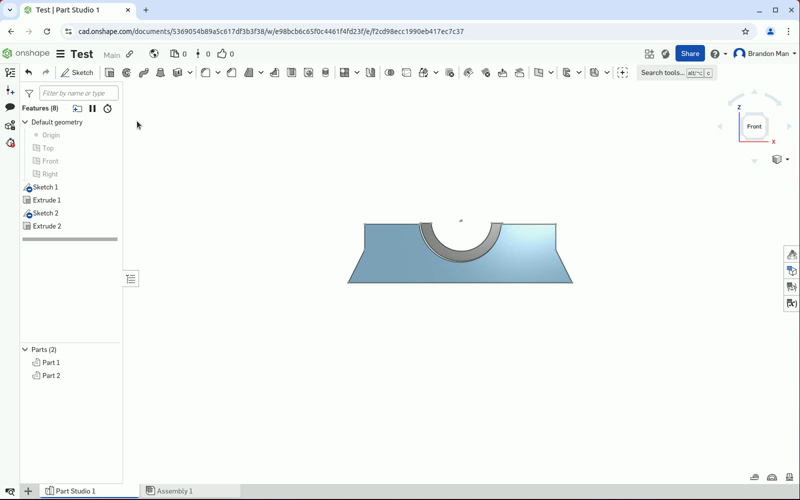
key(shift+h)
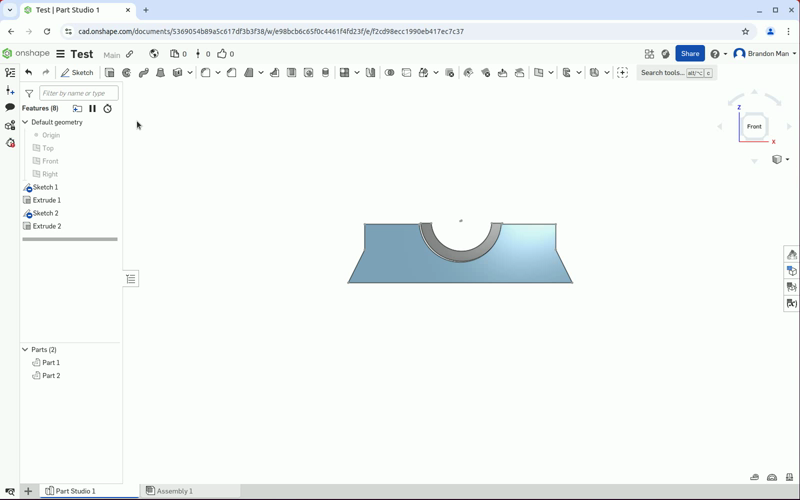
key(shift+7)
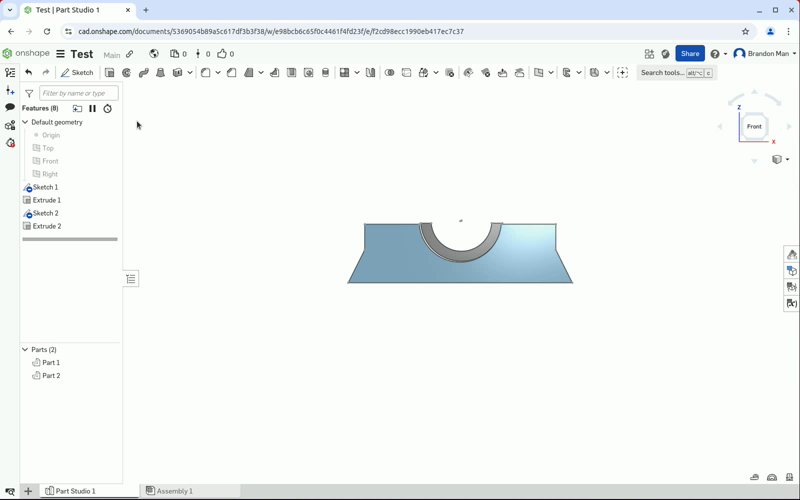
key(left, 2)
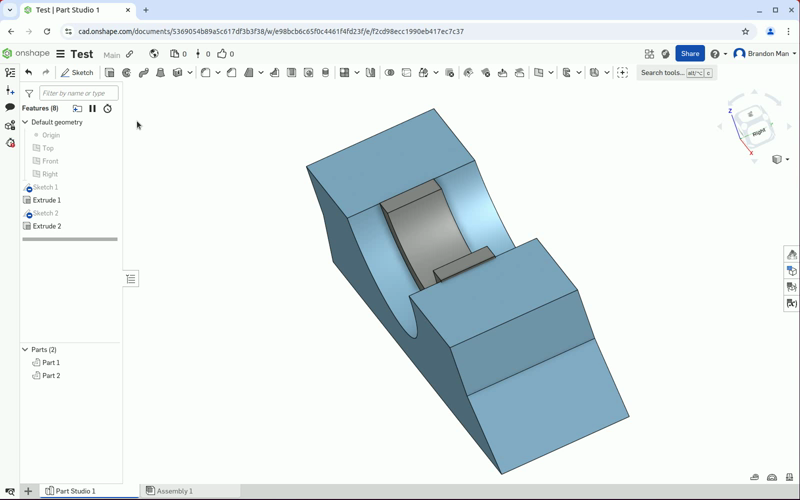
key(down, 2)
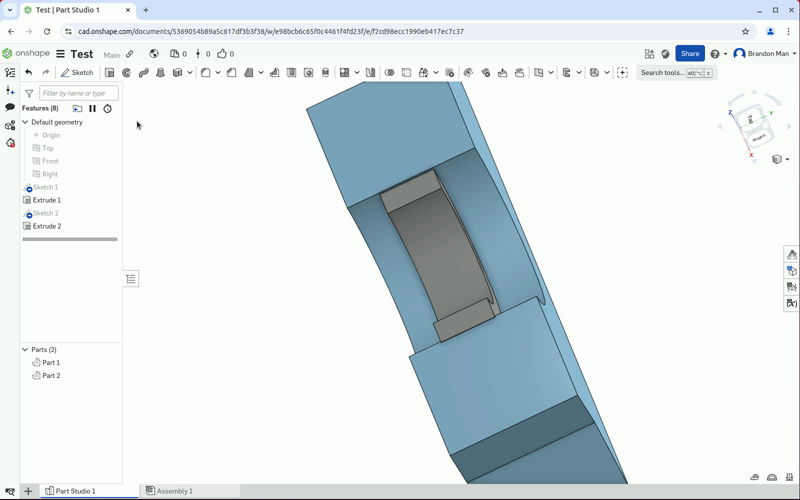
key(up, 2)
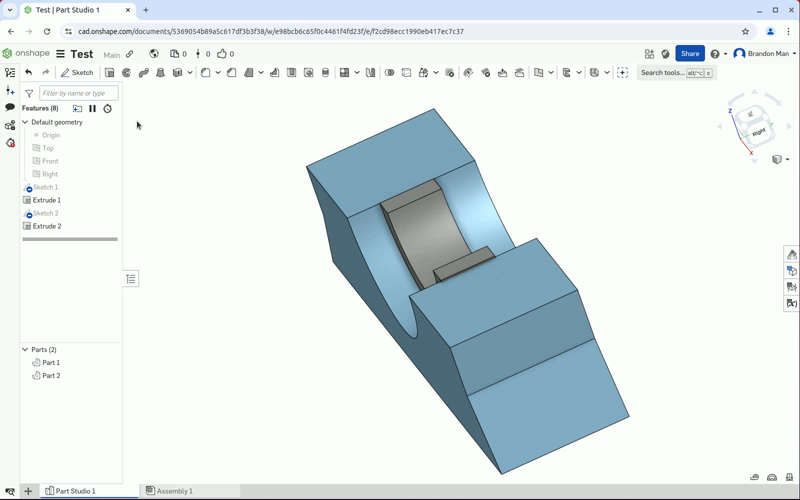
key(right, 2)
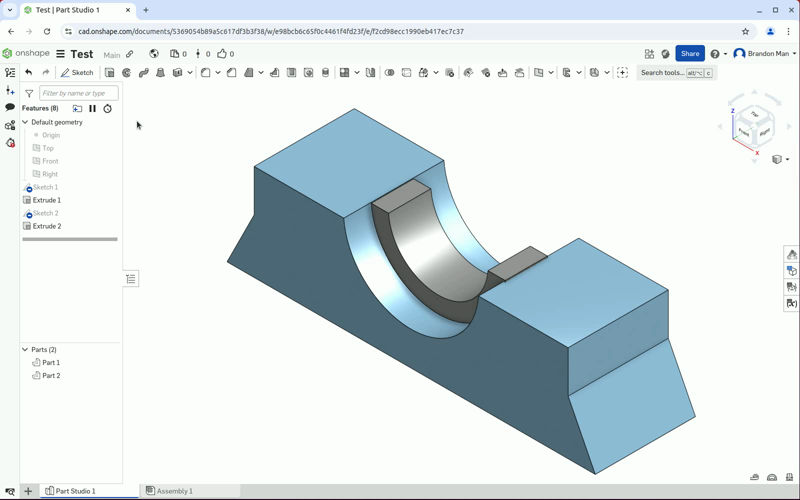
mouse_move(73, 189)
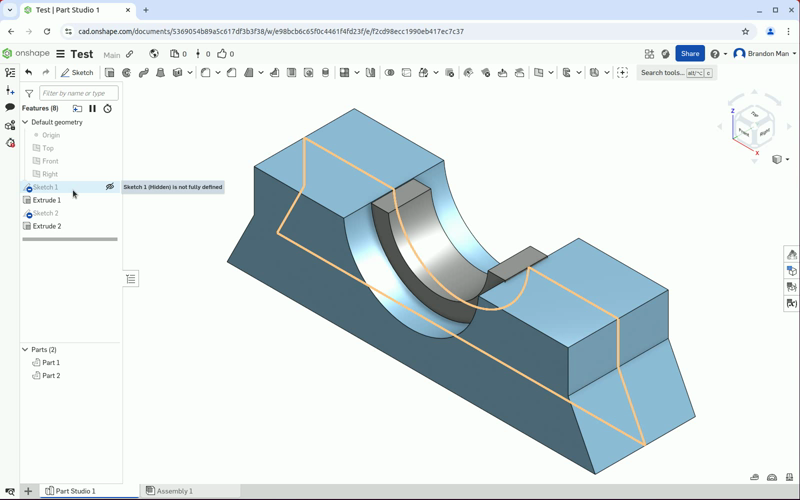
click(73, 189)